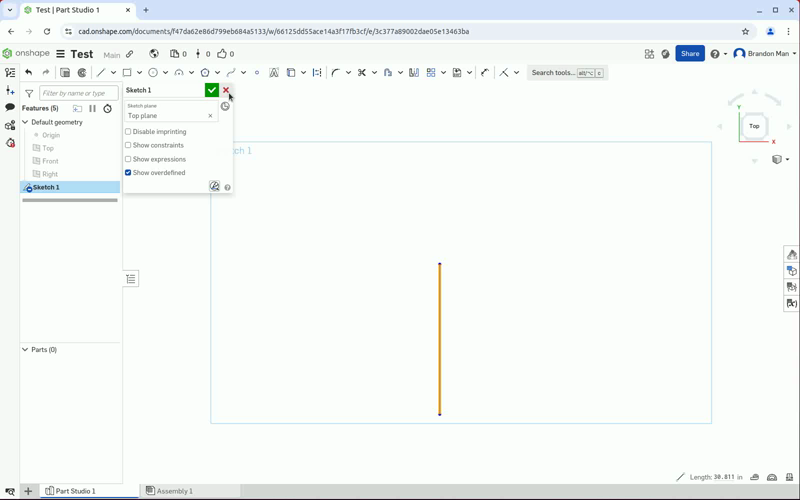
key(shift+h)
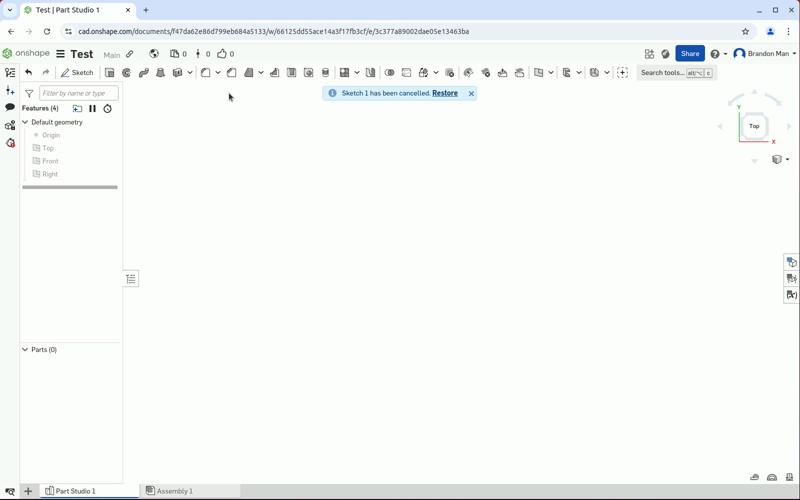
mouse_move(73, 352)
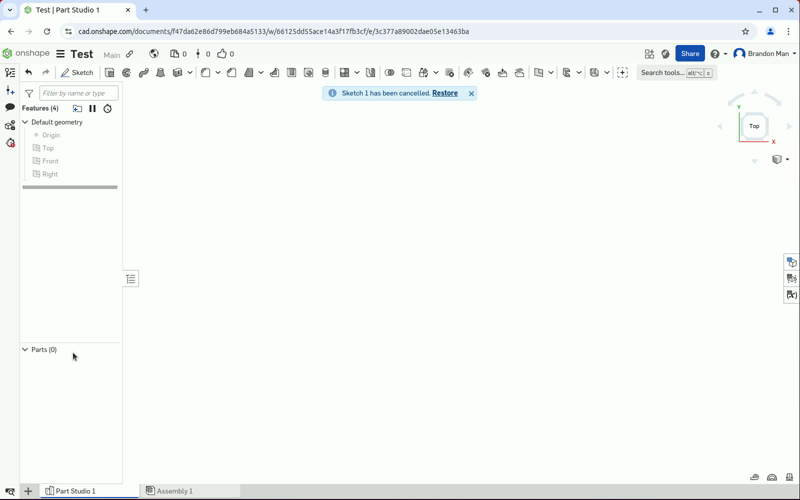
key(y)
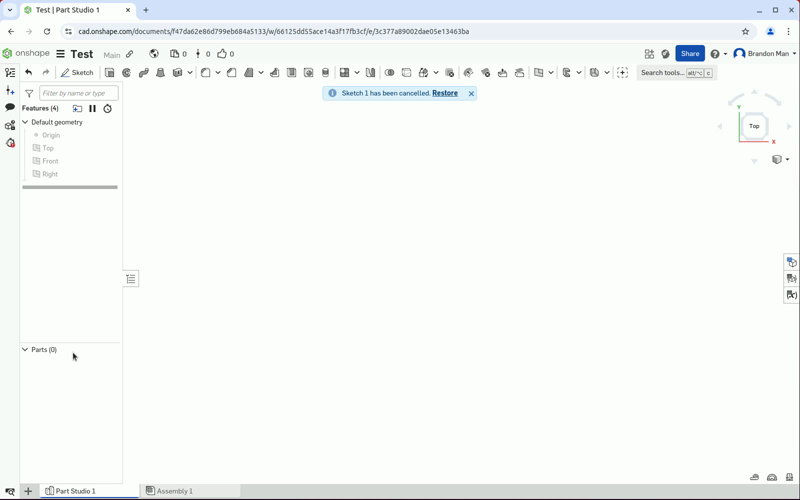
key(shift+p)
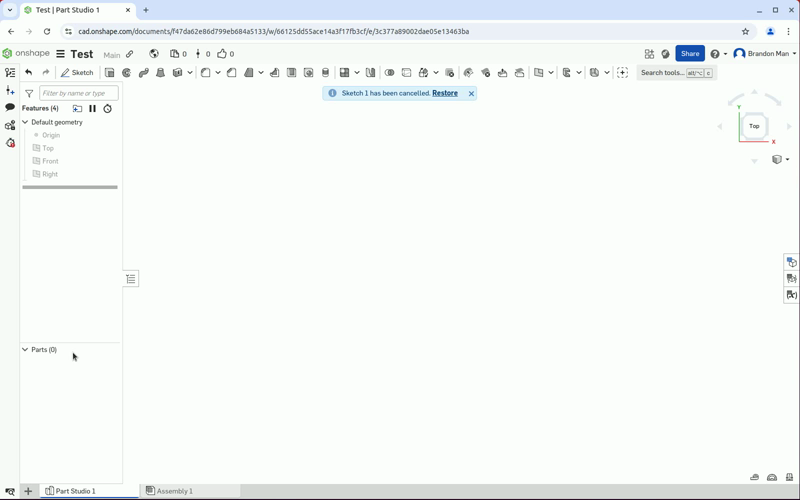
key(space)
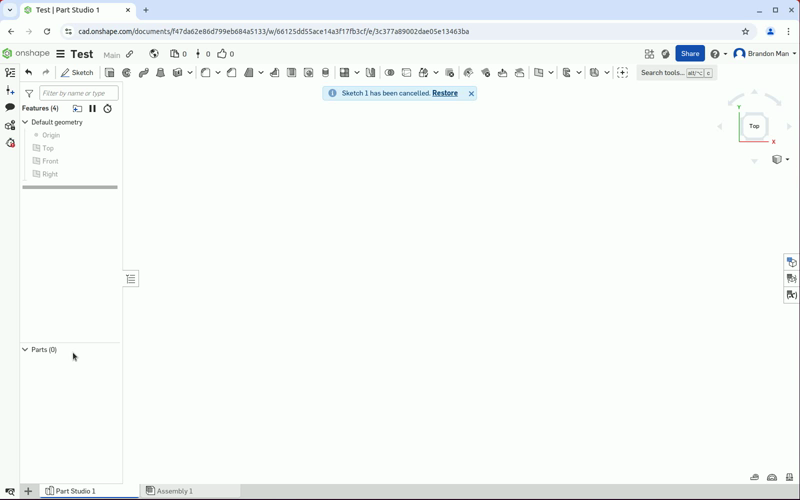
key_down(shift)
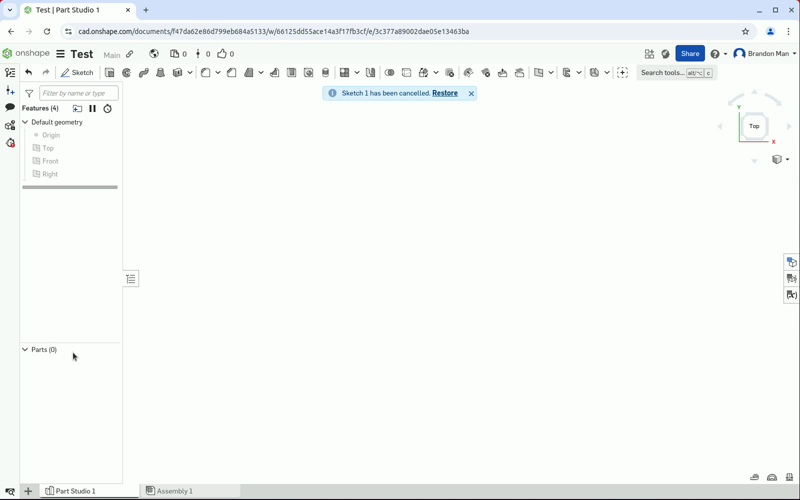
key(up)
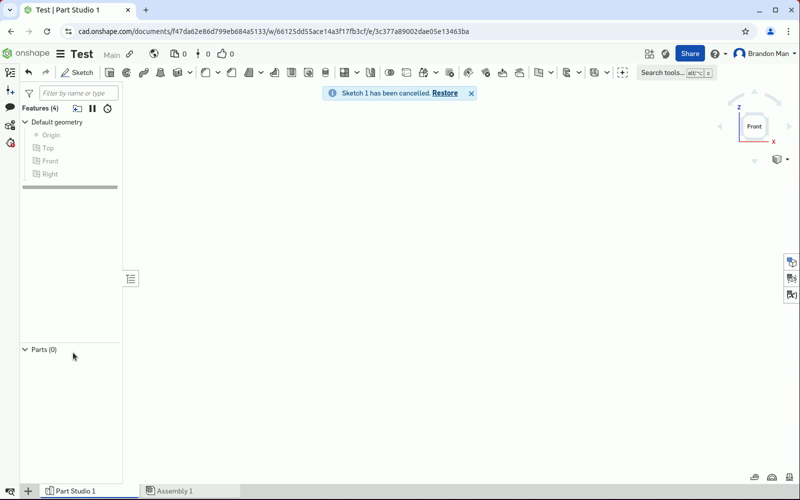
key_up(shift)
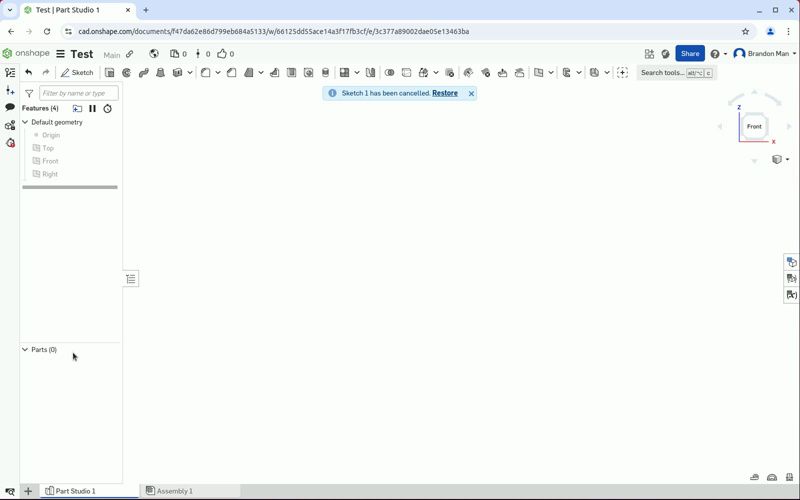
mouse_move(73, 352)
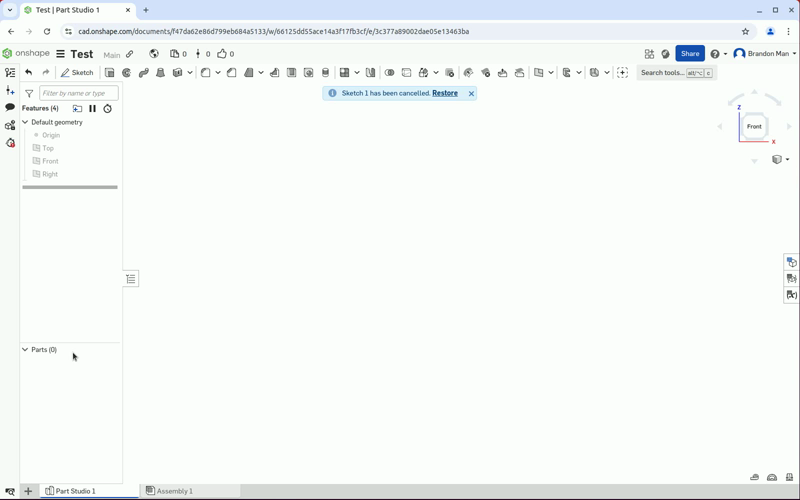
key(shift+y)
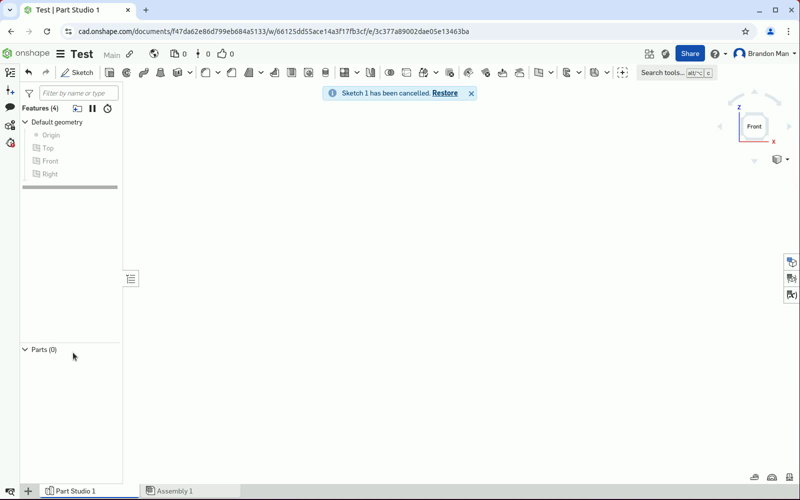
key(shift+s)
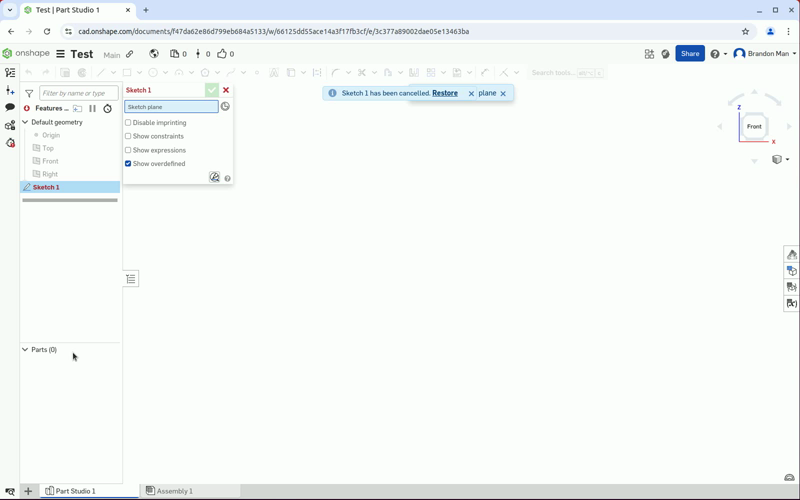
mouse_move(73, 163)
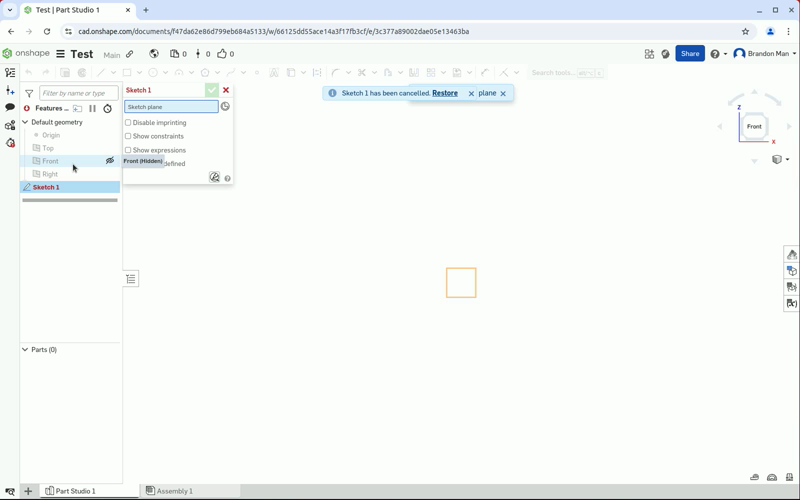
click(73, 163)
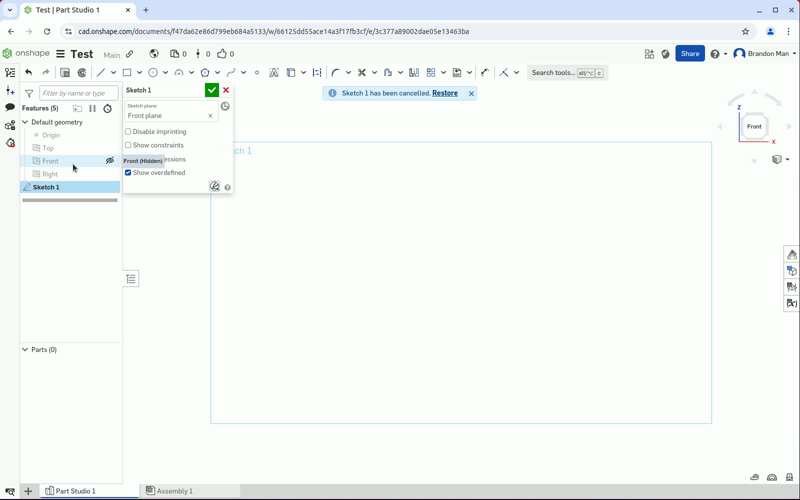
mouse_move(73, 352)
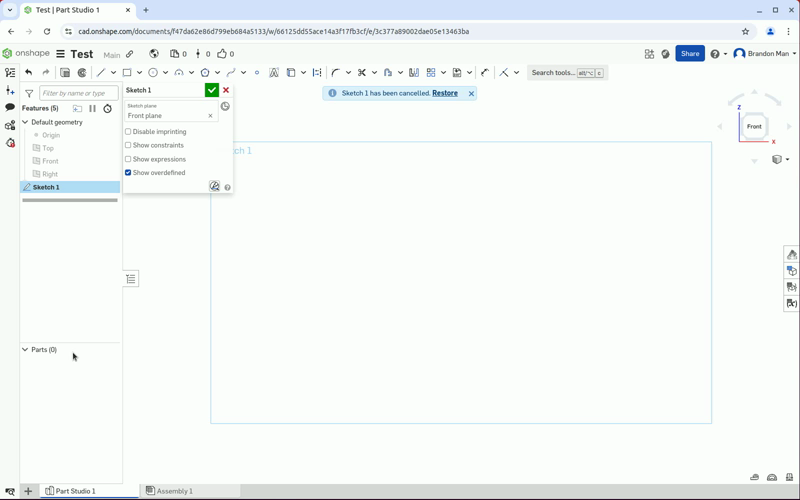
key(y)
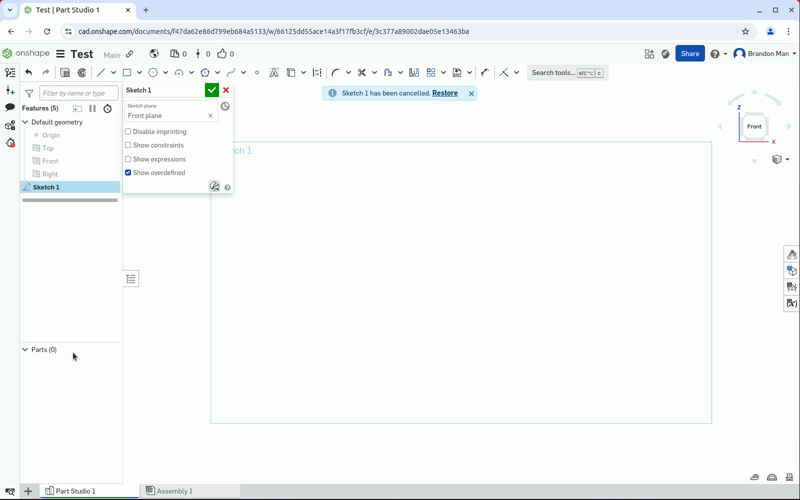
key(l)
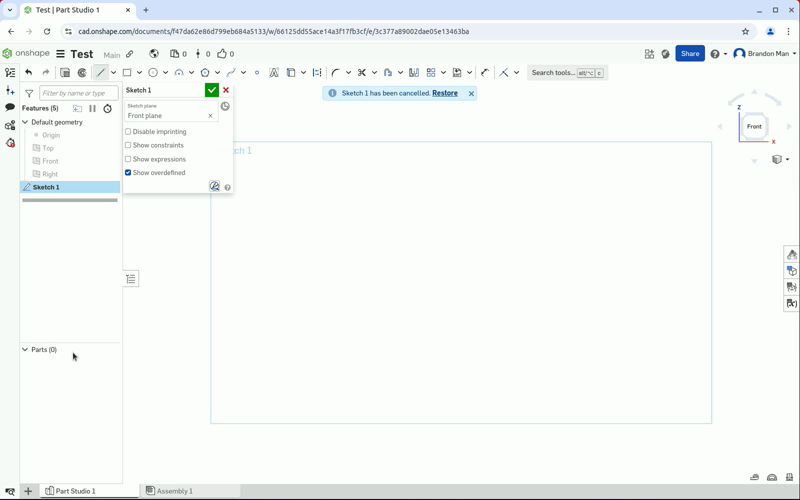
key_down(shift)
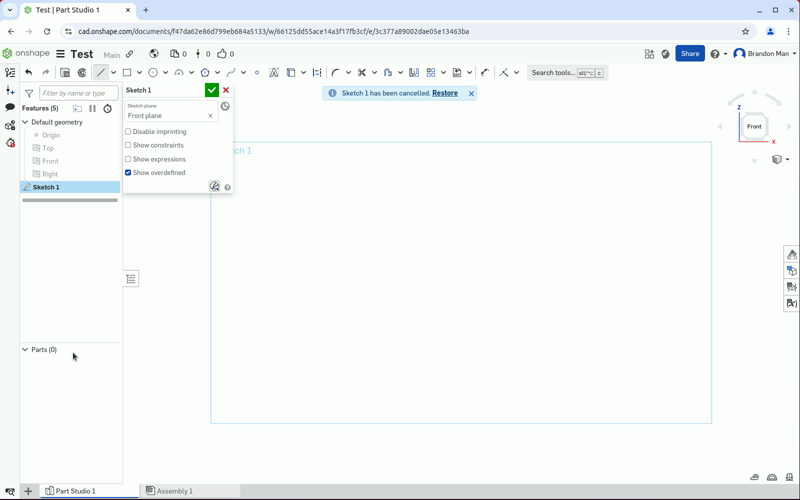
mouse_move(388, 282)
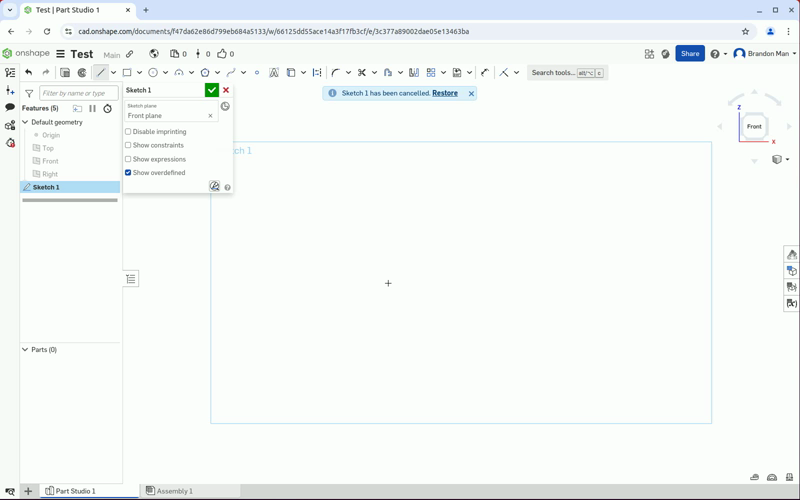
click(388, 282)
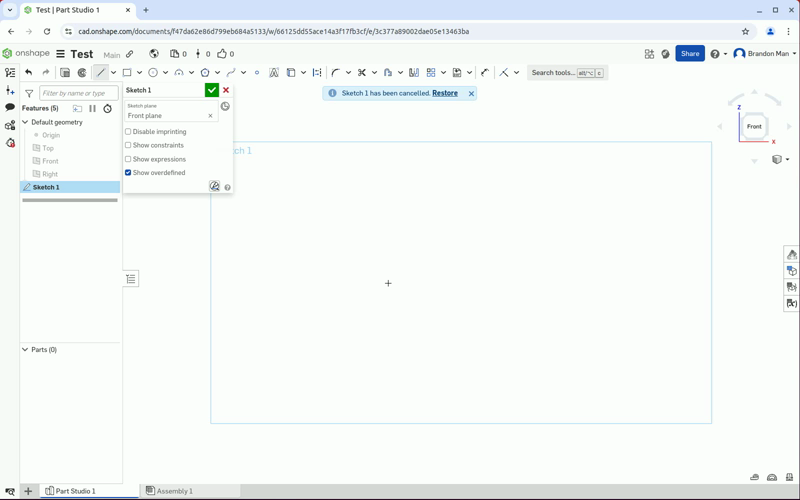
key_up(shift)
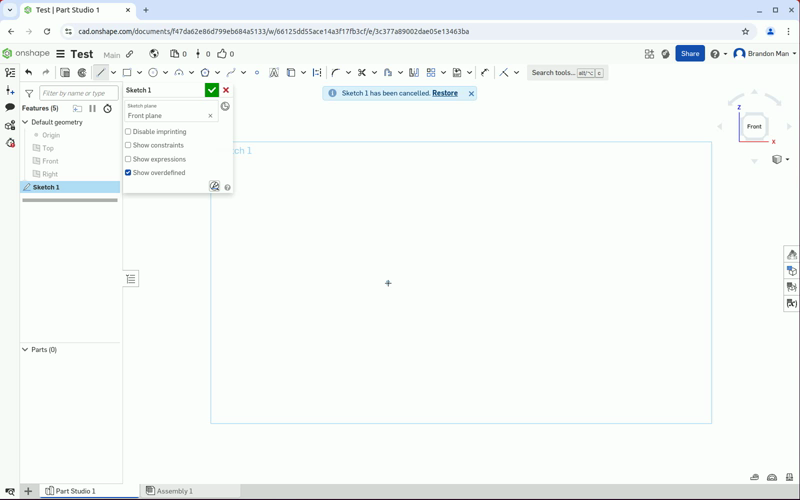
key_down(shift)
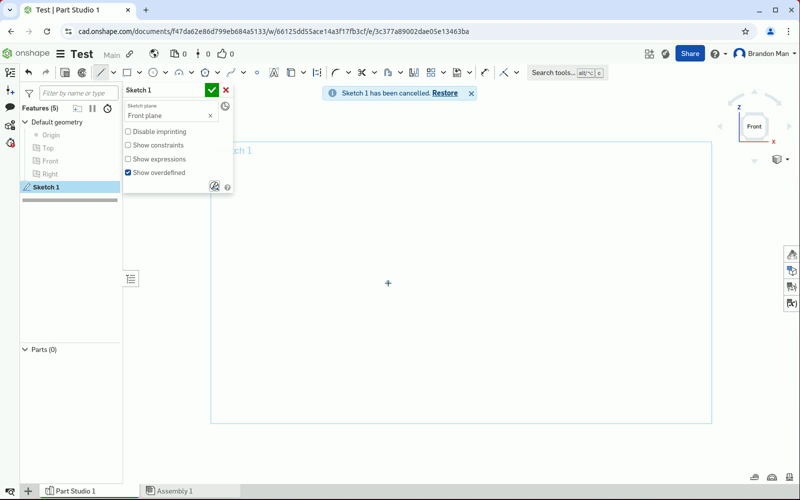
mouse_move(460, 282)
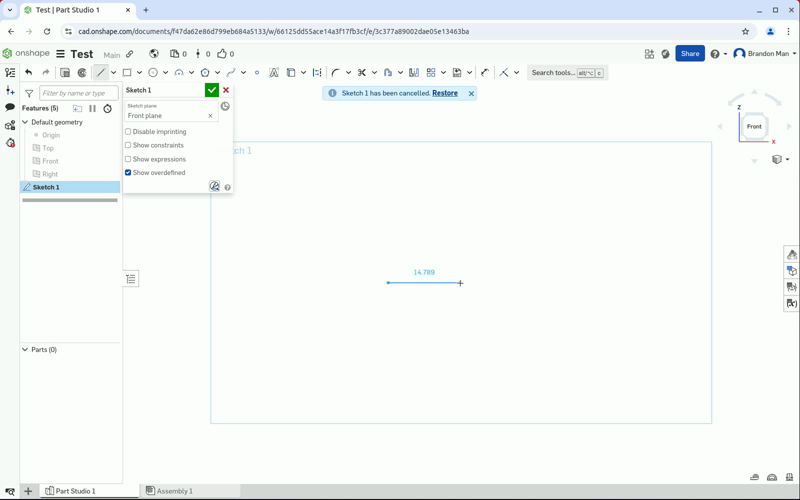
click(460, 282)
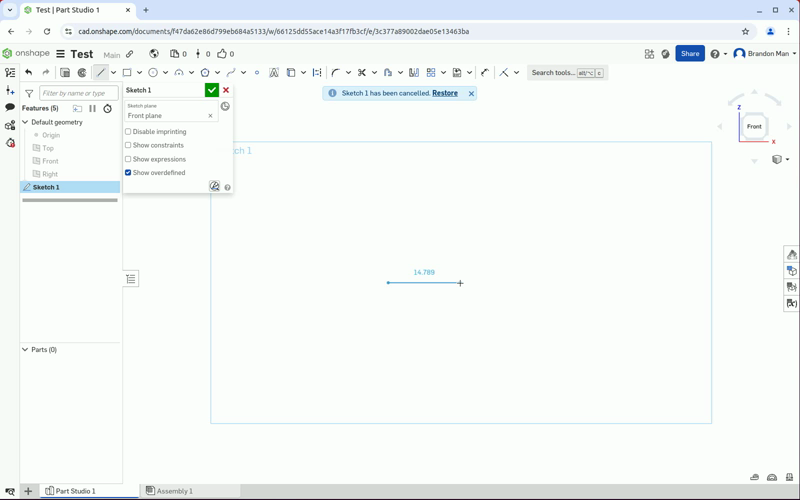
key_up(shift)
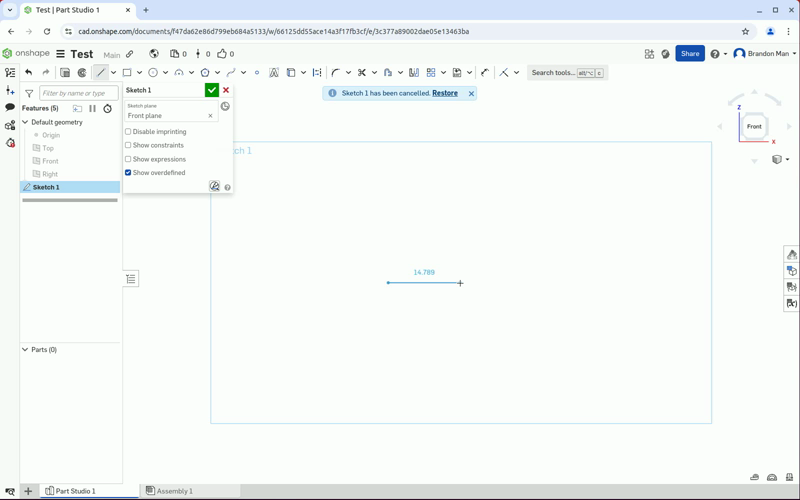
key_down(shift)
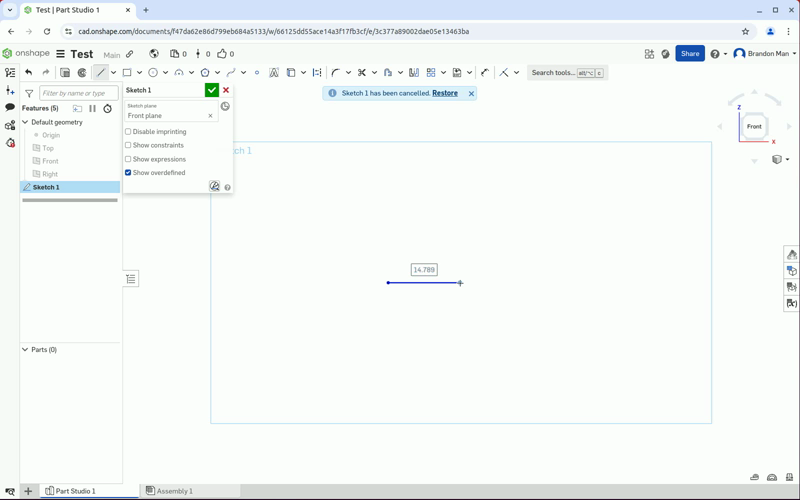
mouse_move(460, 170)
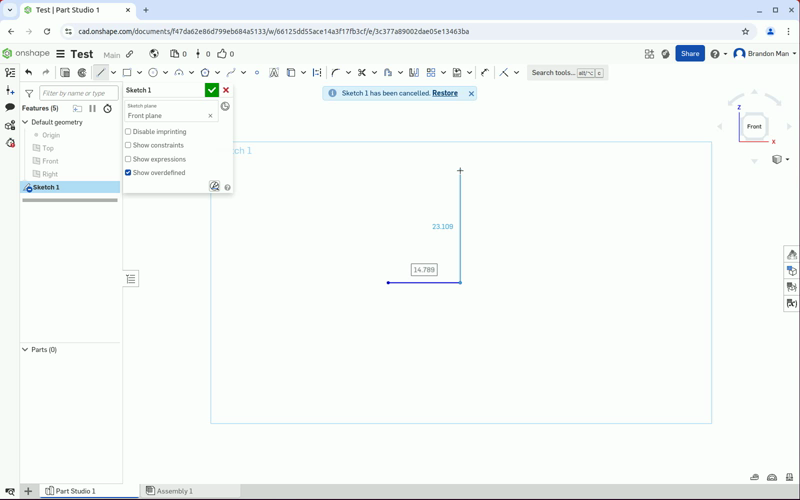
click(460, 170)
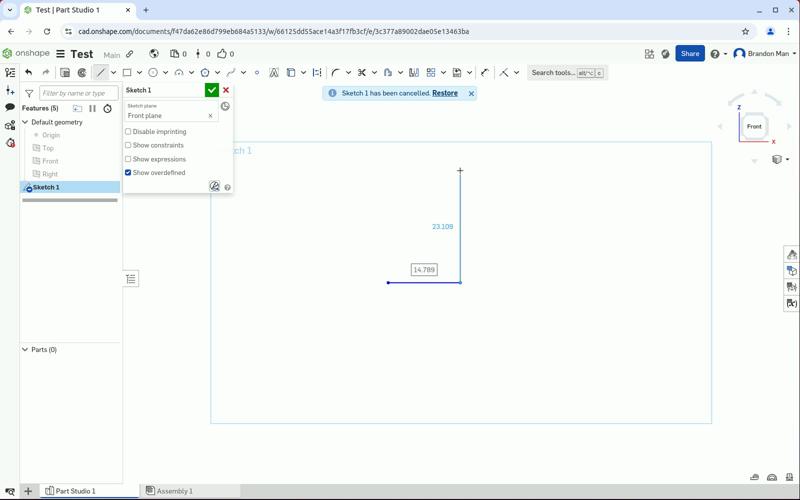
key_up(shift)
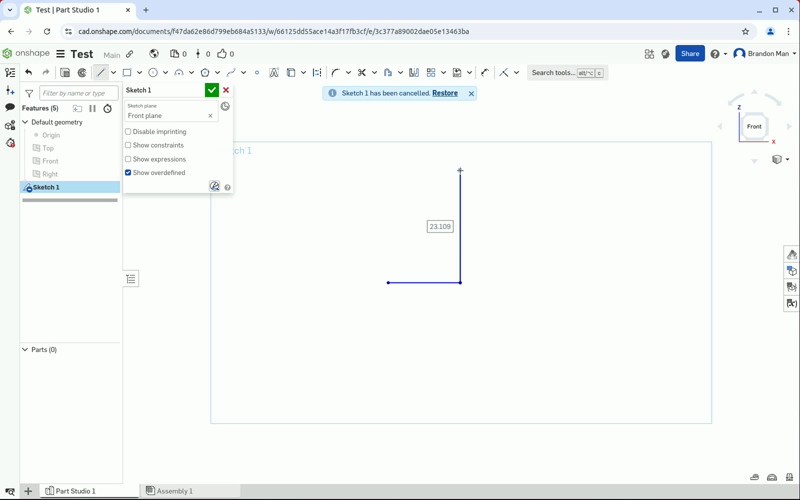
key_down(shift)
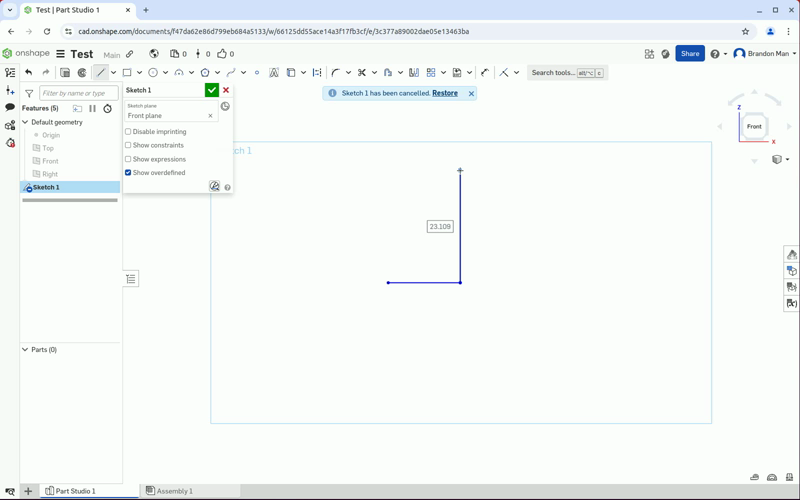
mouse_move(388, 170)
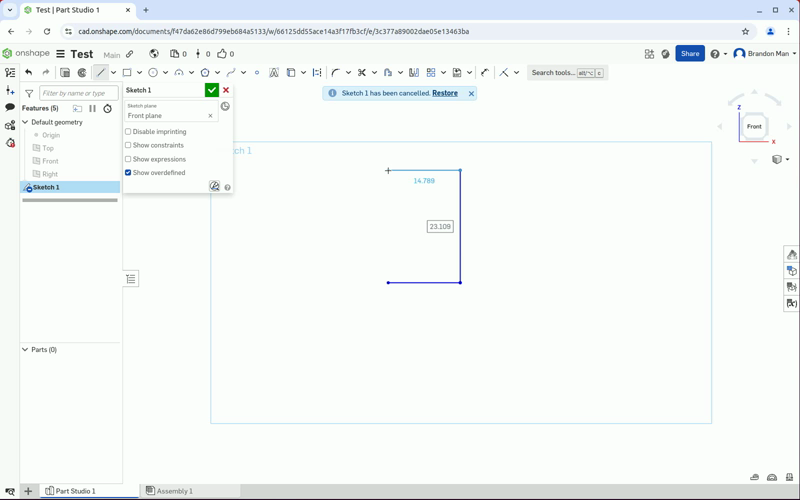
click(388, 170)
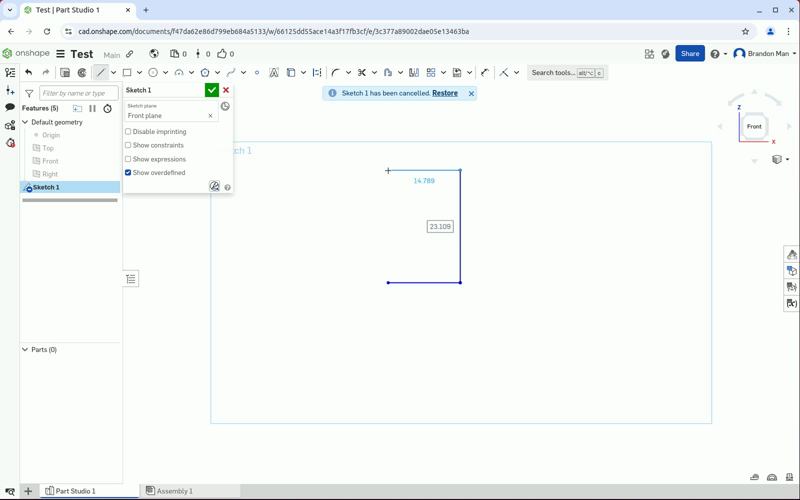
key_up(shift)
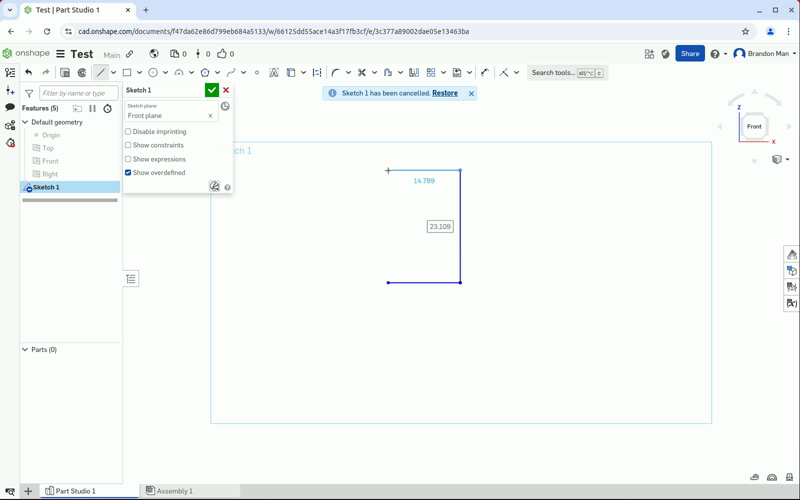
key_down(shift)
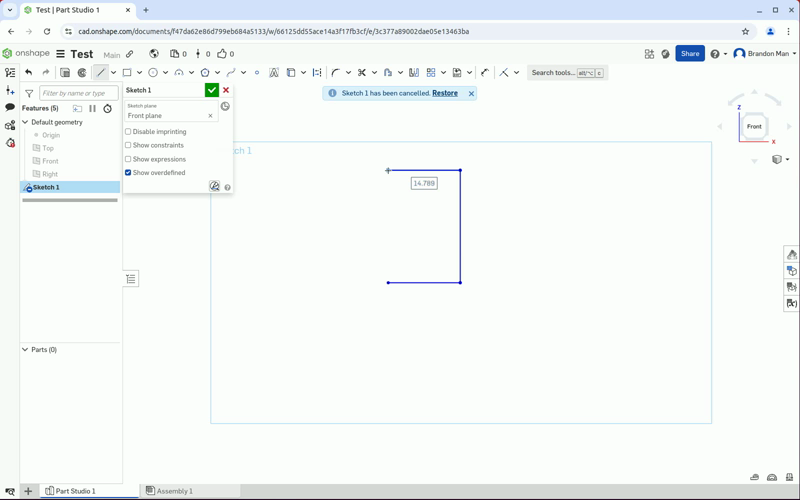
mouse_move(388, 282)
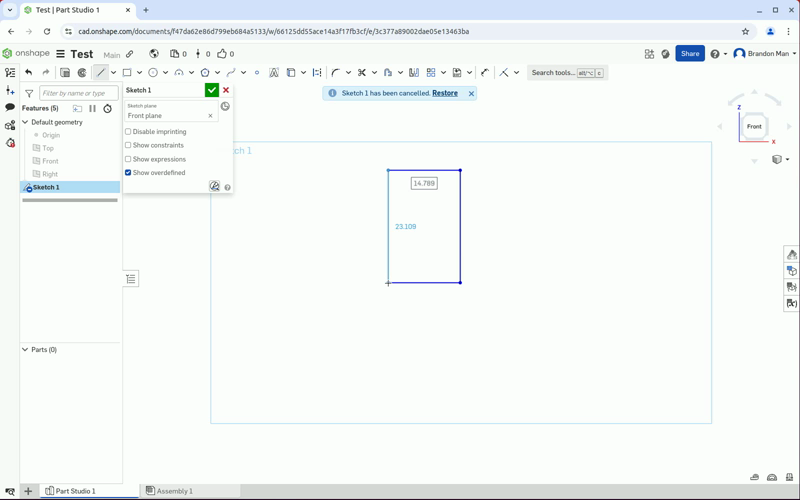
key_up(shift)
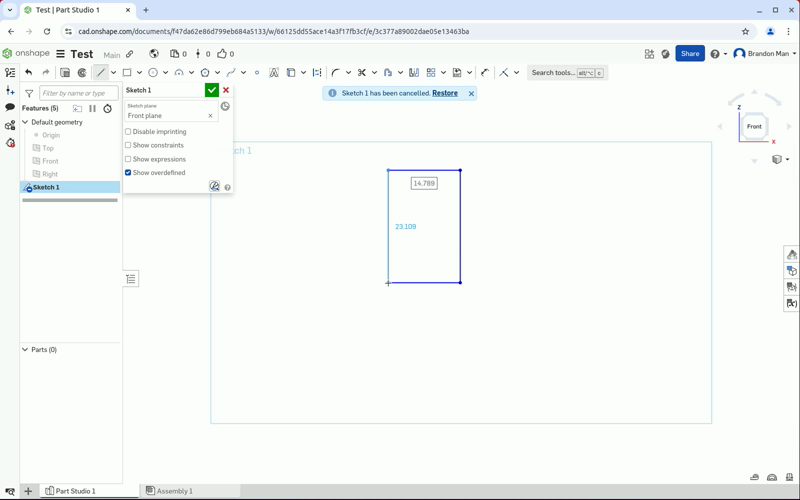
click(388, 282)
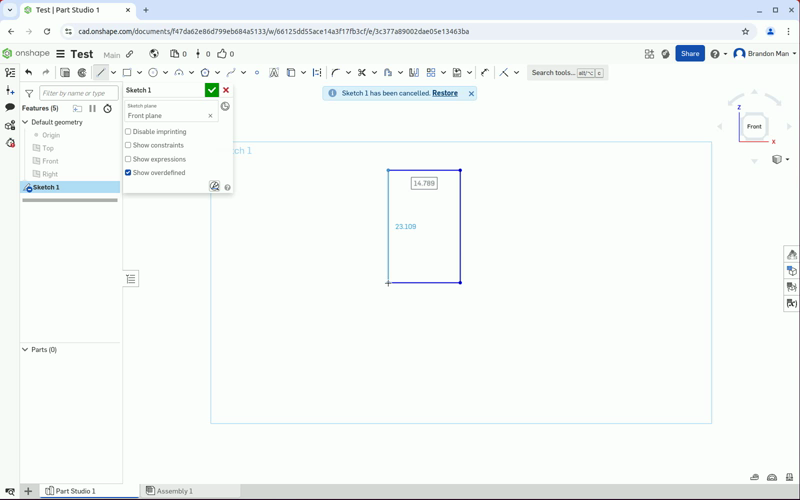
key(esc)
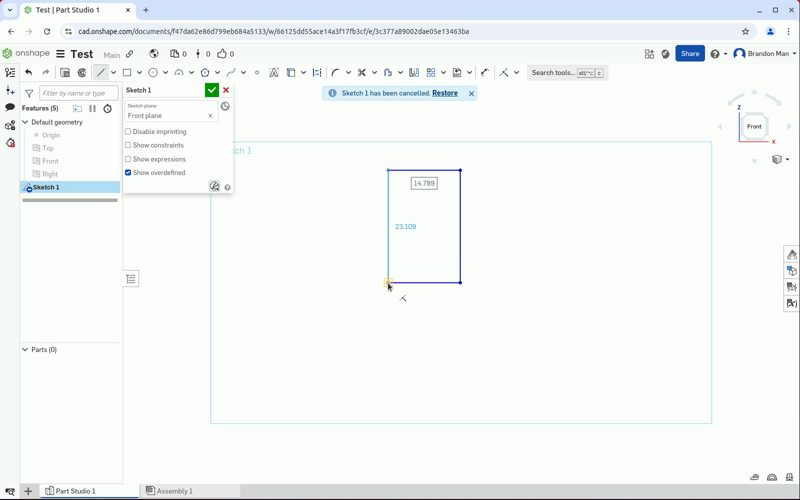
mouse_move(430, 244)
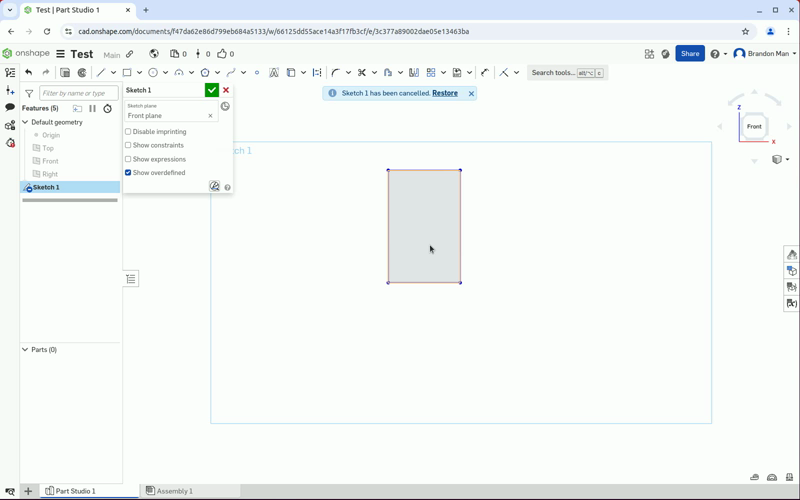
click(430, 244)
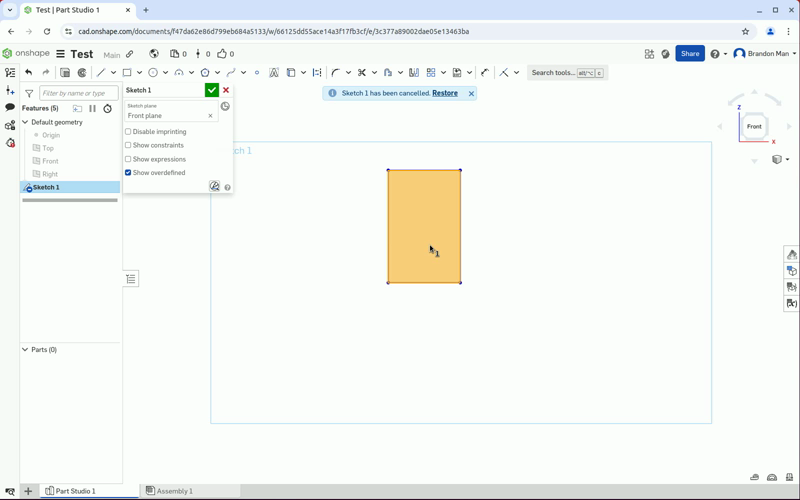
mouse_move(73, 352)
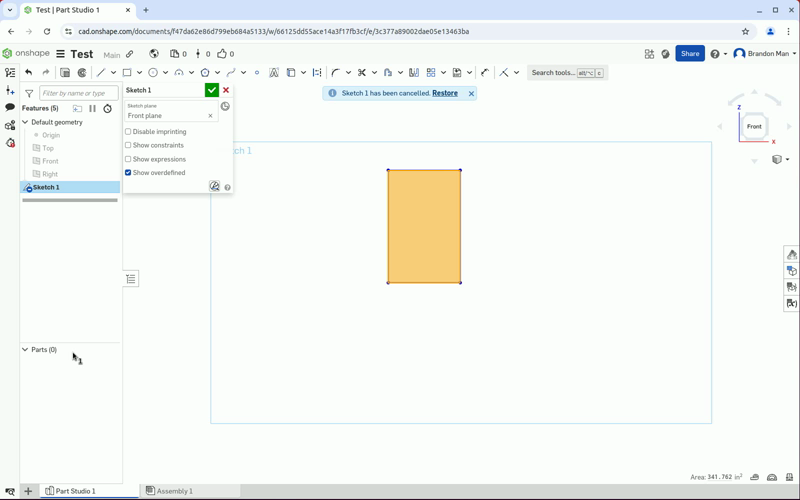
key(shift+y)
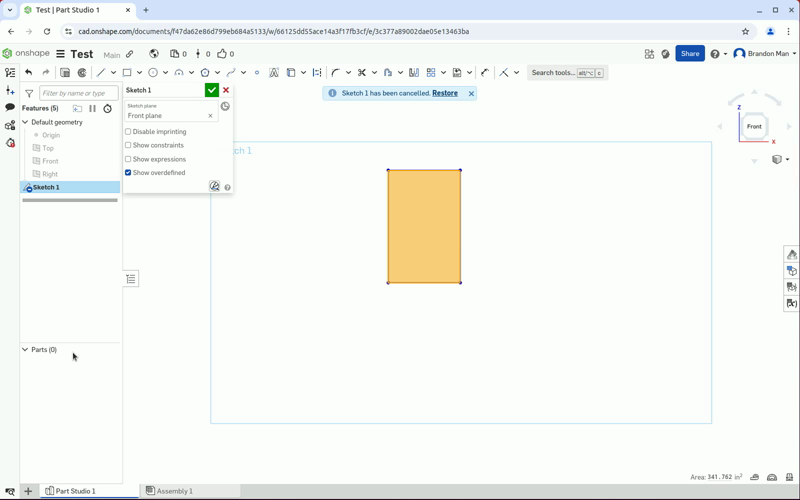
key(shift+e)
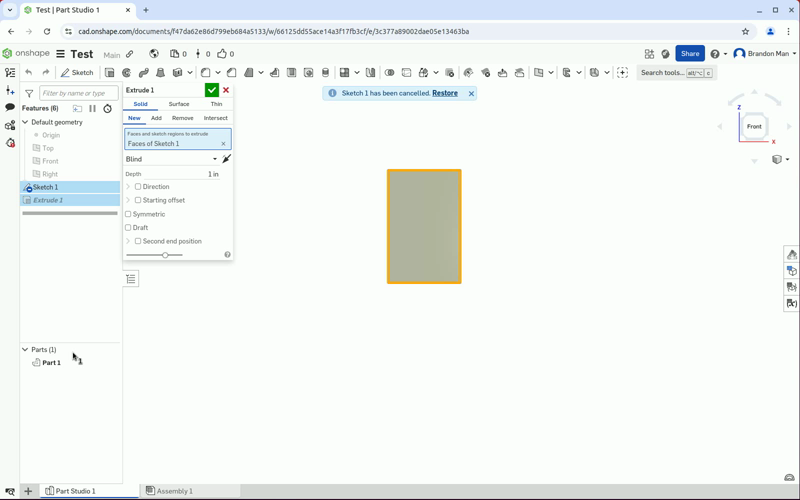
mouse_move(143, 106)
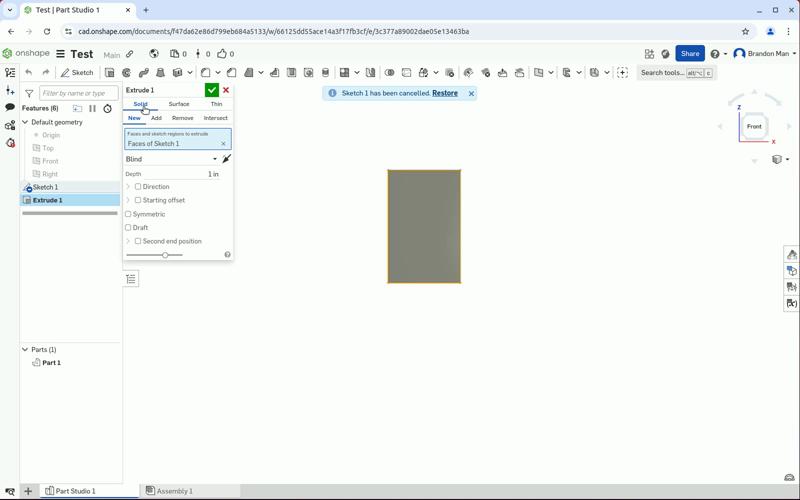
click(143, 106)
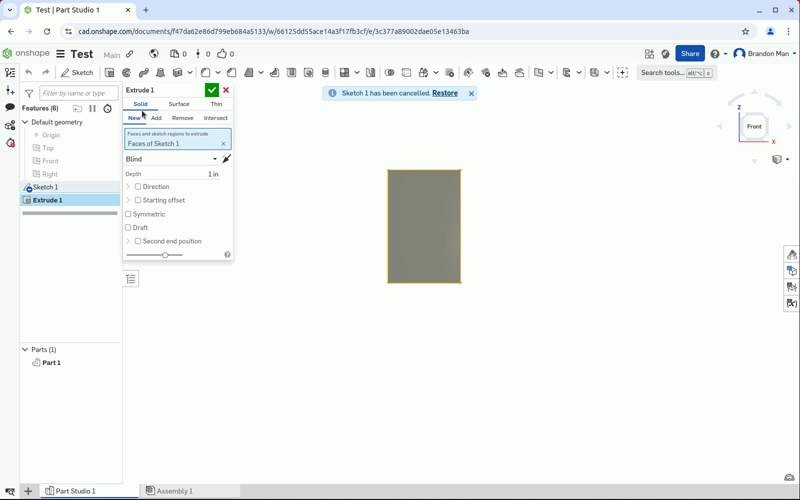
mouse_move(137, 120)
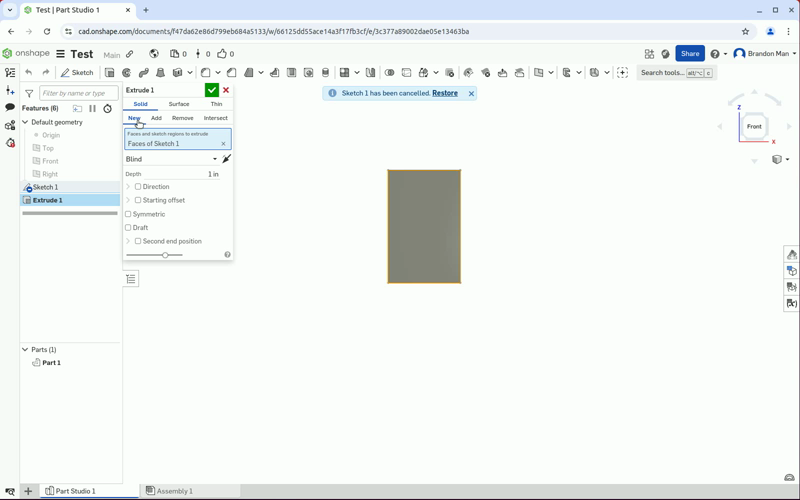
click(137, 120)
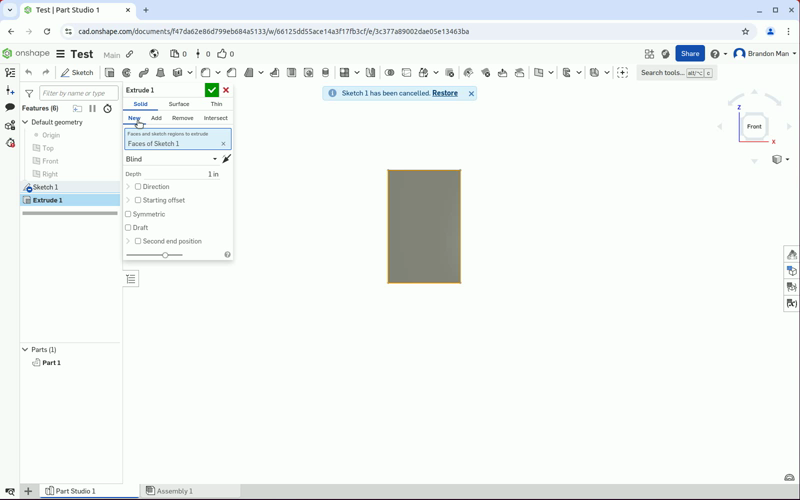
key(tab, 4)
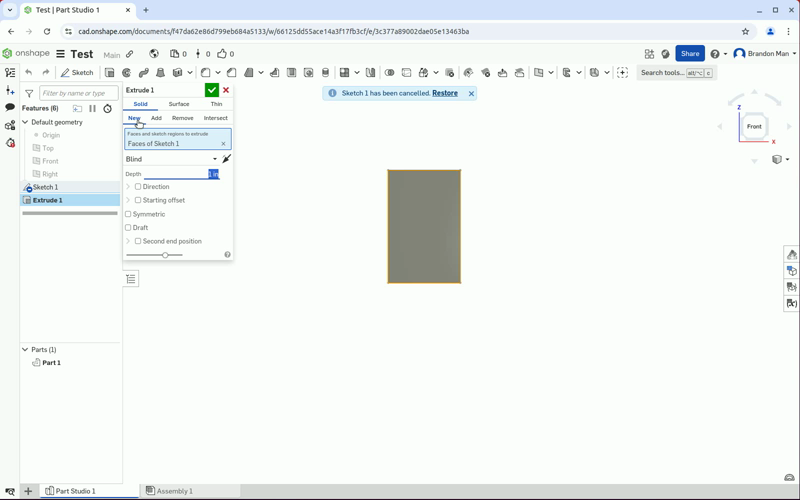
text(2.407)
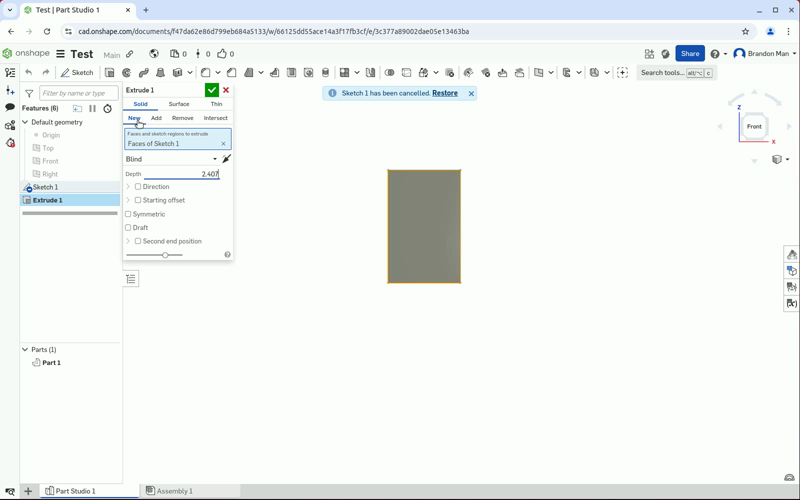
key(enter)
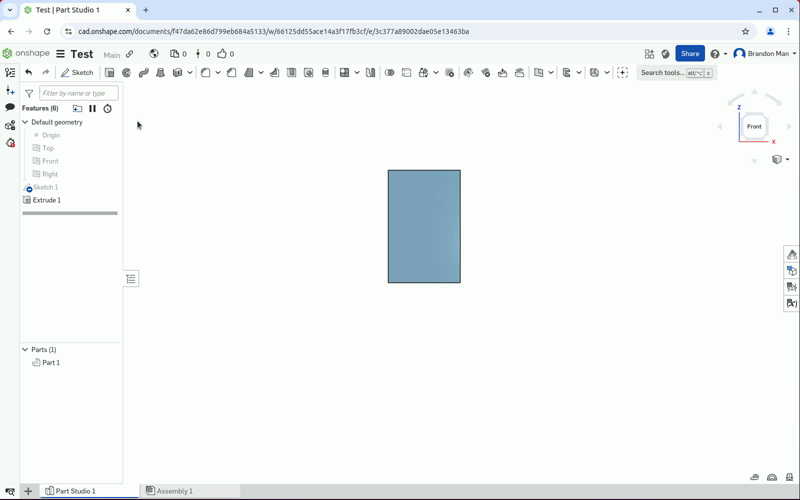
key(shift+h)
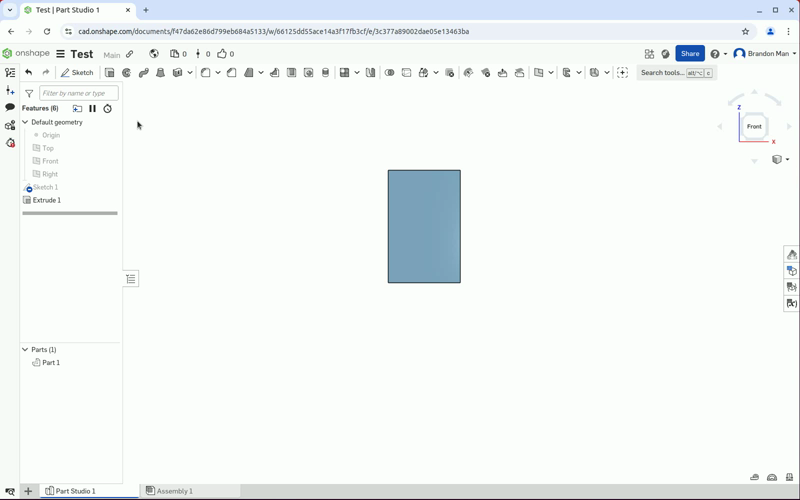
key(shift+h)
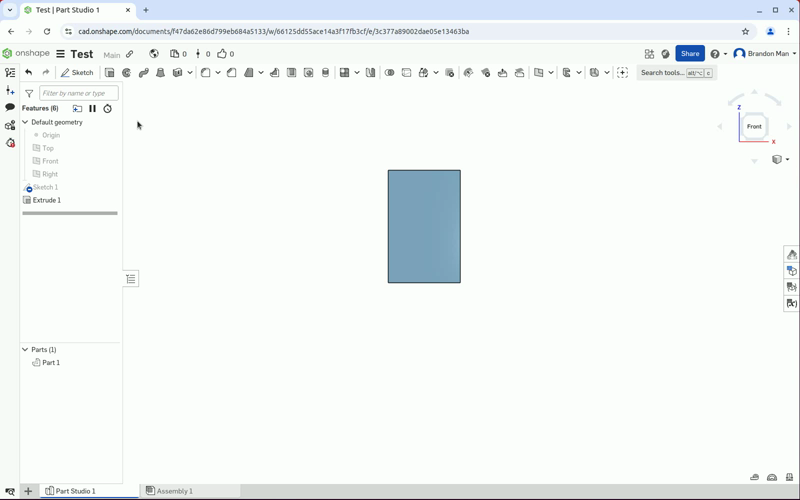
mouse_move(73, 189)
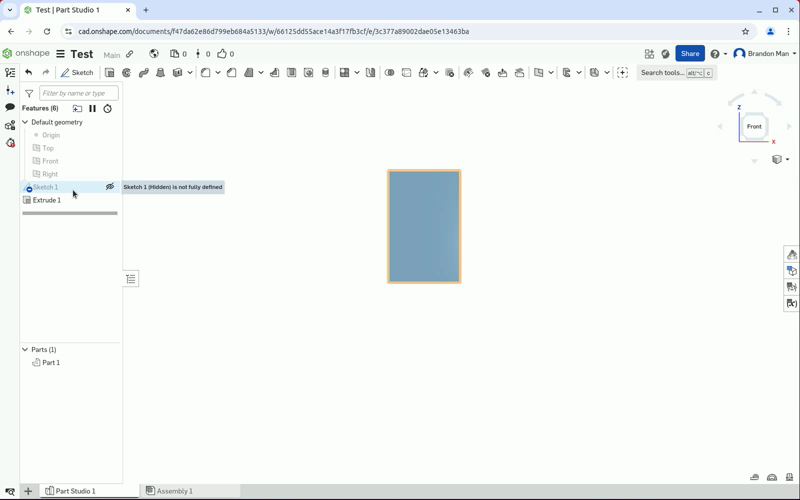
click(73, 189)
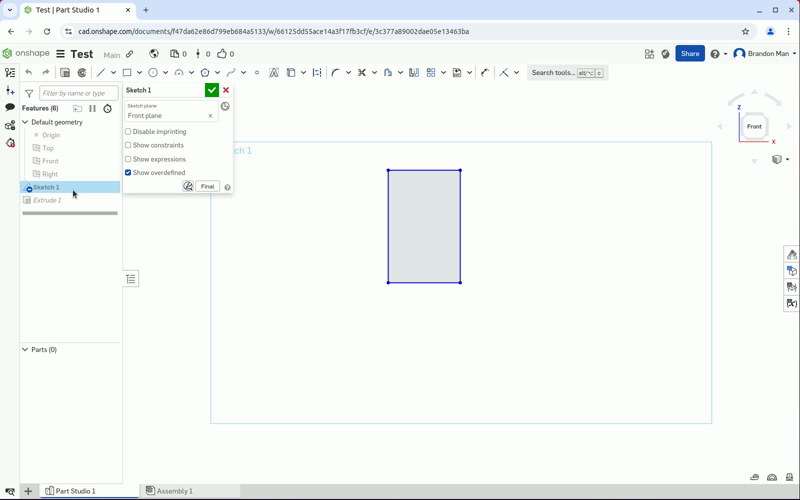
mouse_move(229, 92)
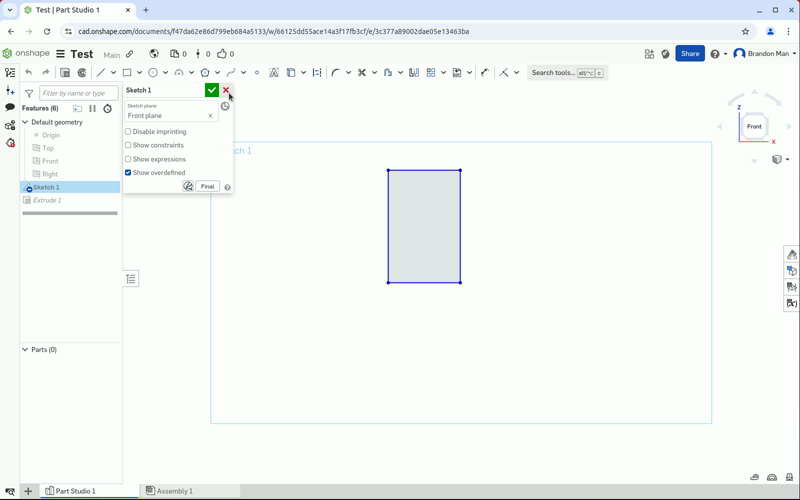
click(229, 92)
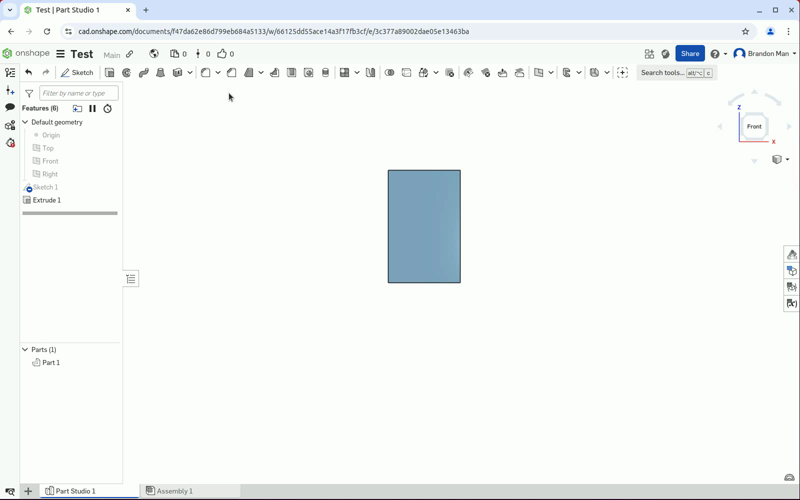
mouse_move(73, 352)
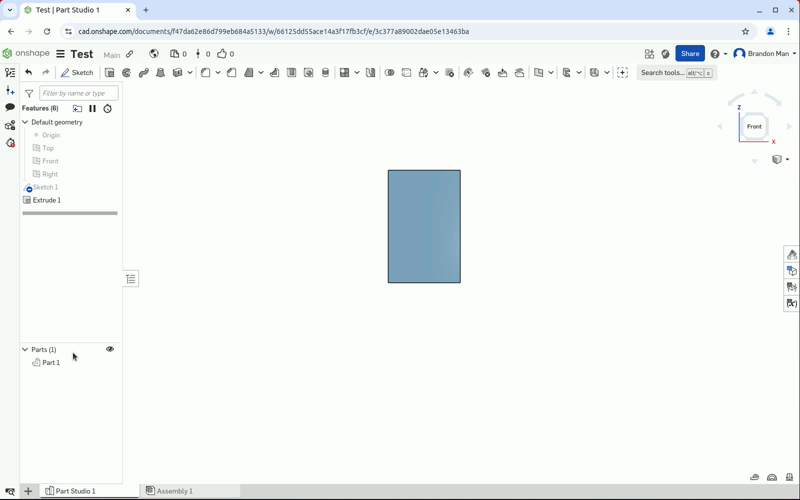
key(y)
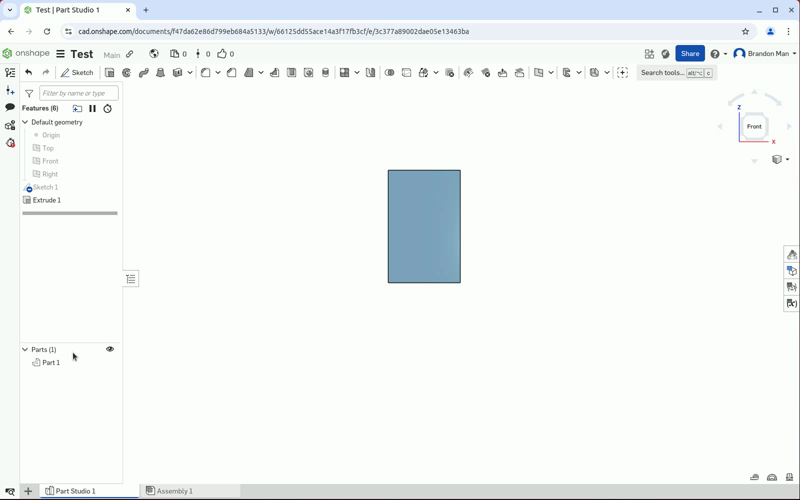
key(shift+p)
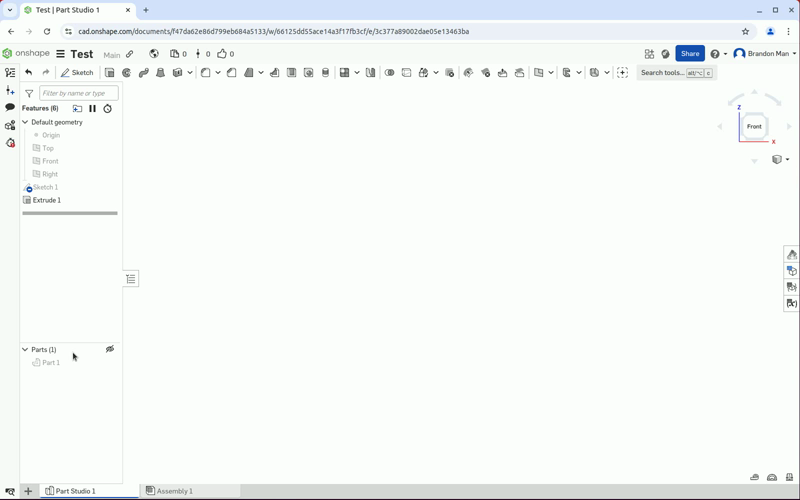
key(space)
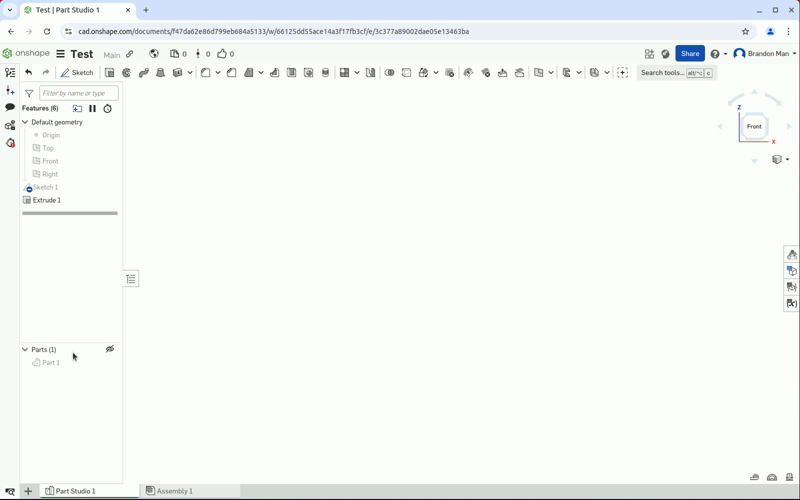
key_down(shift)
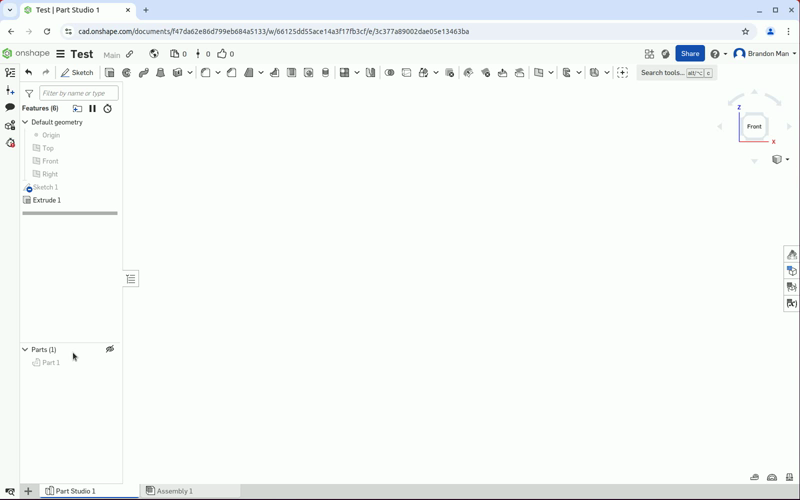
key(down)
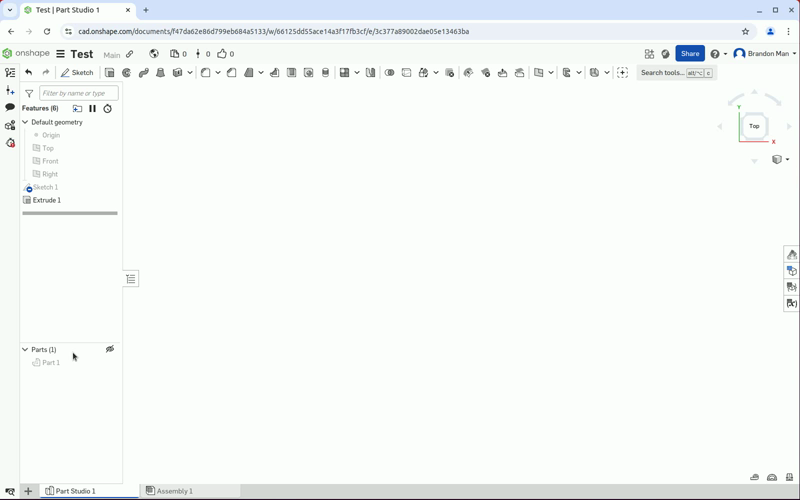
key_up(shift)
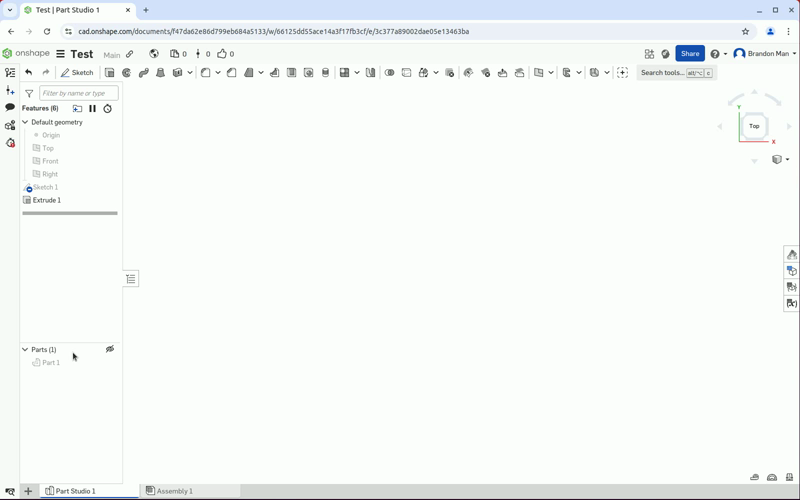
mouse_move(73, 352)
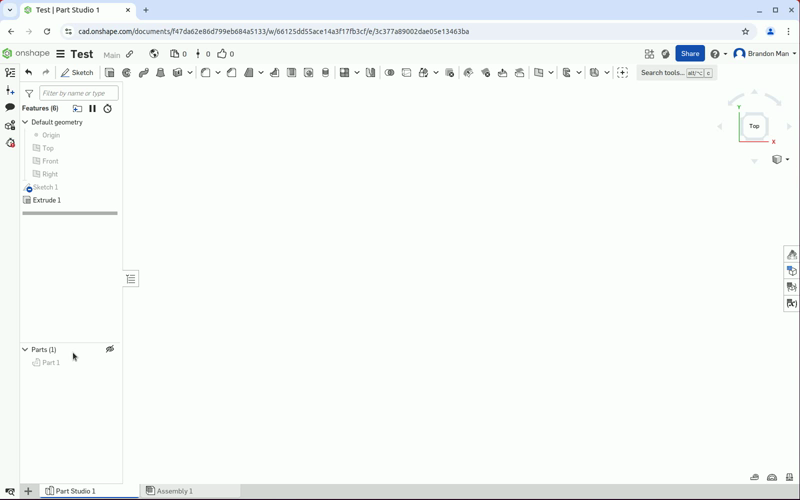
key(shift+y)
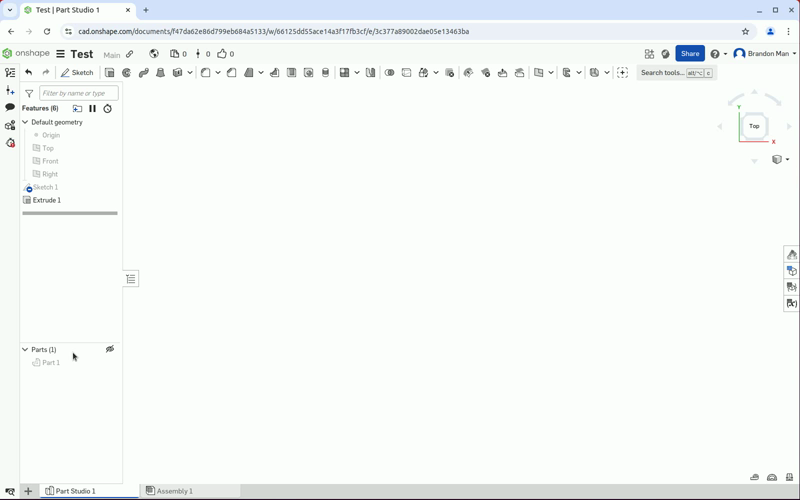
key(shift+s)
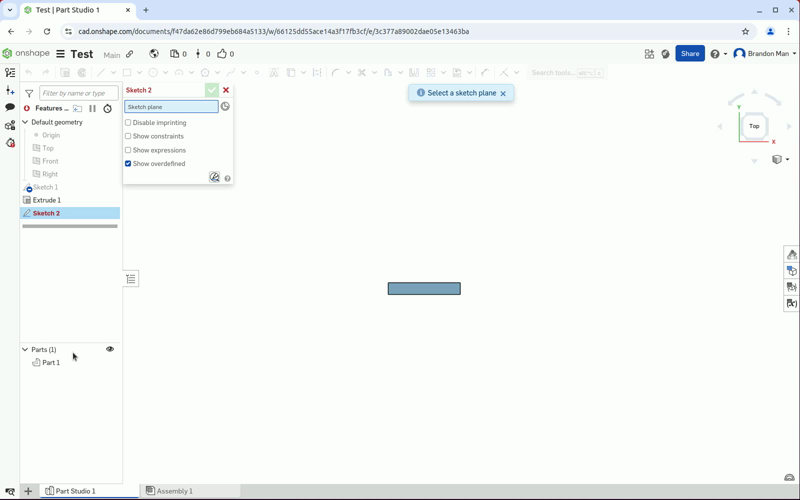
mouse_move(73, 150)
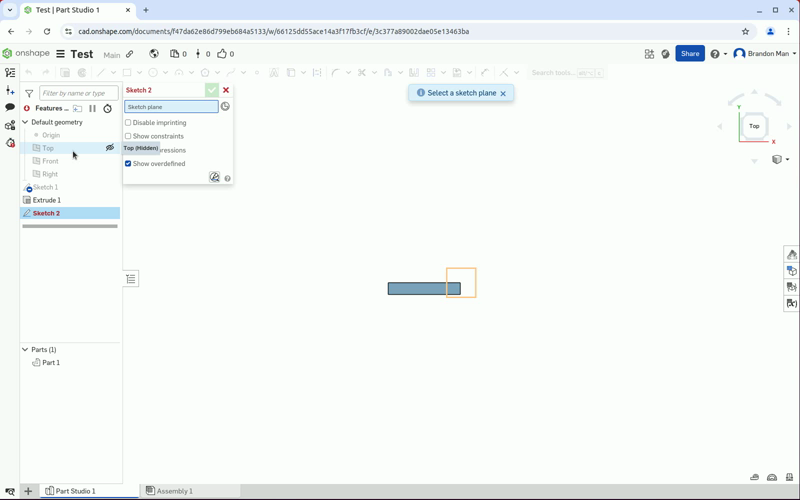
click(73, 150)
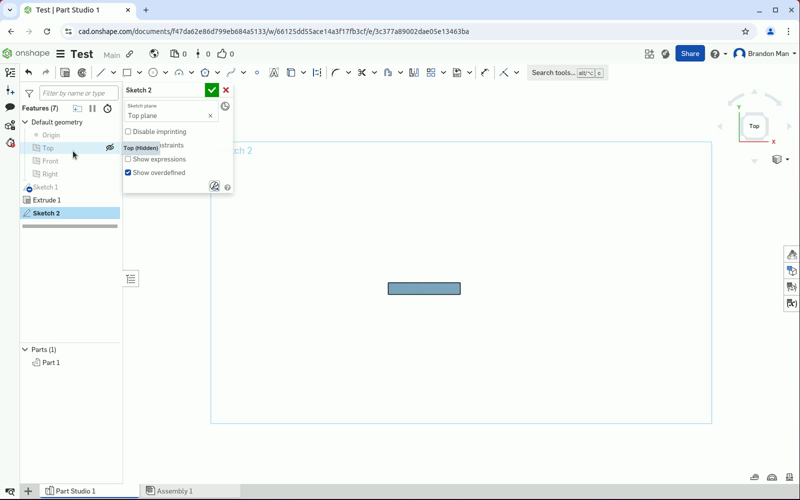
mouse_move(73, 352)
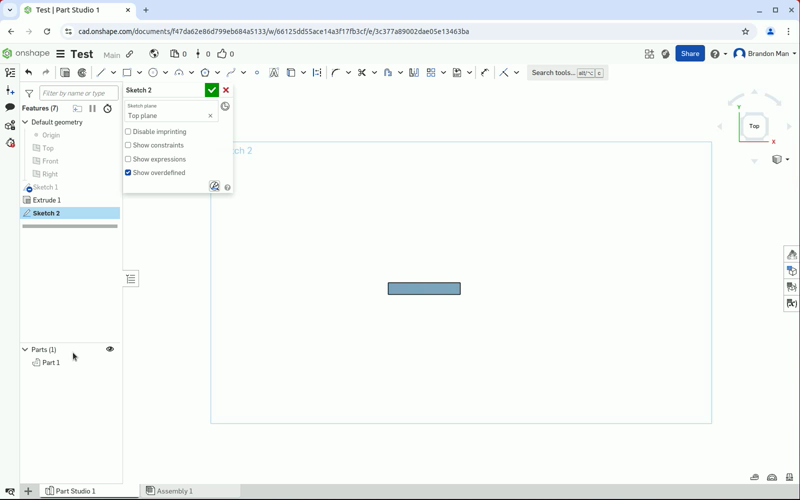
key(y)
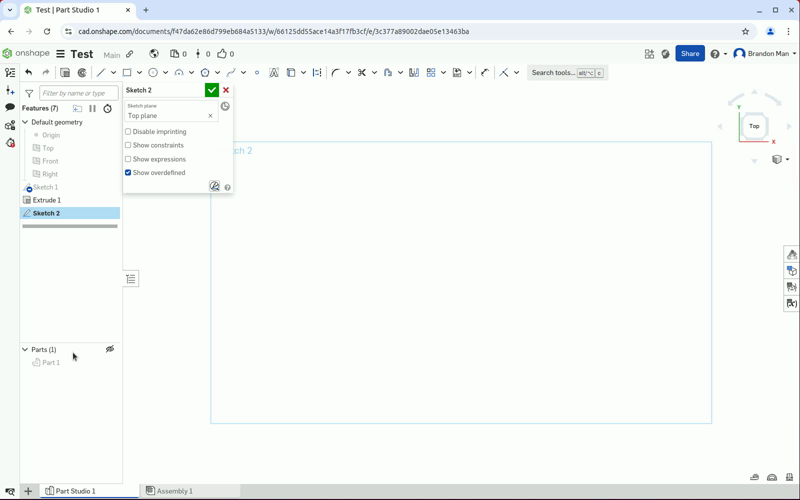
key(l)
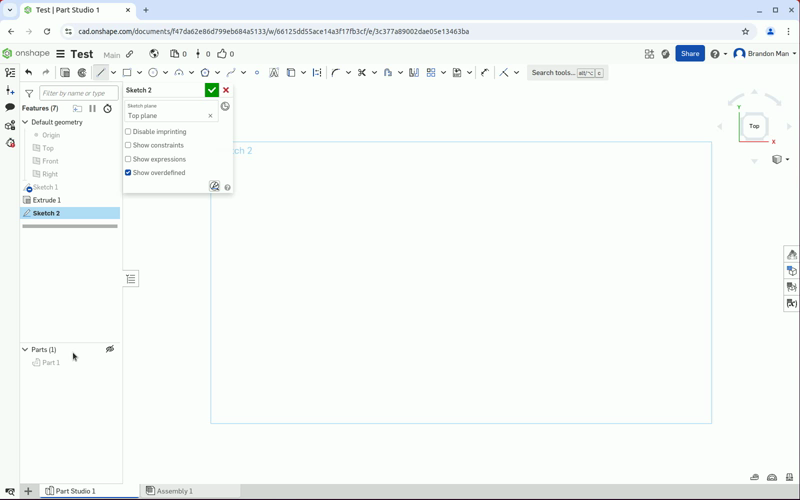
key_down(shift)
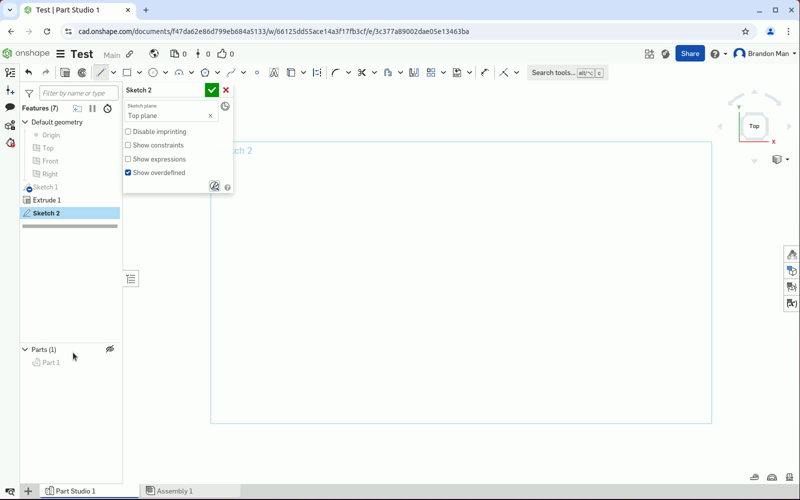
mouse_move(388, 339)
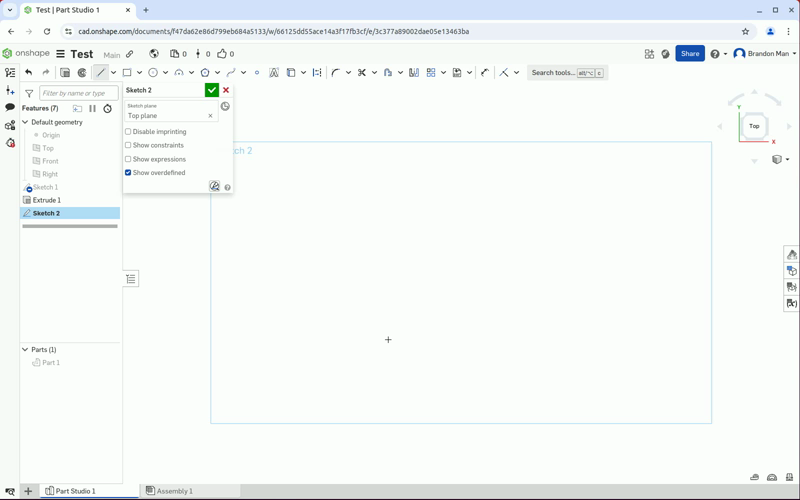
click(388, 339)
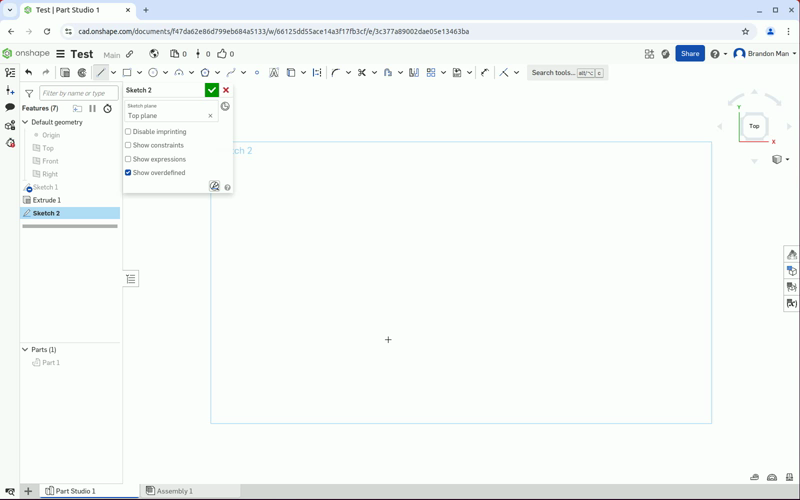
key_up(shift)
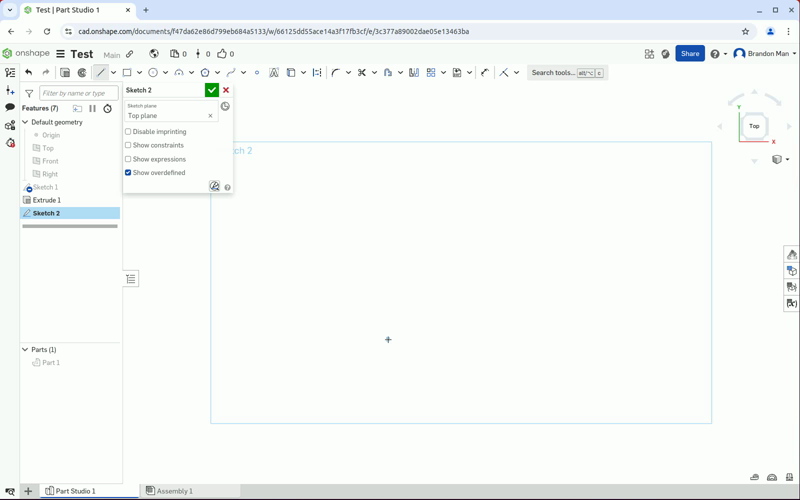
key_down(shift)
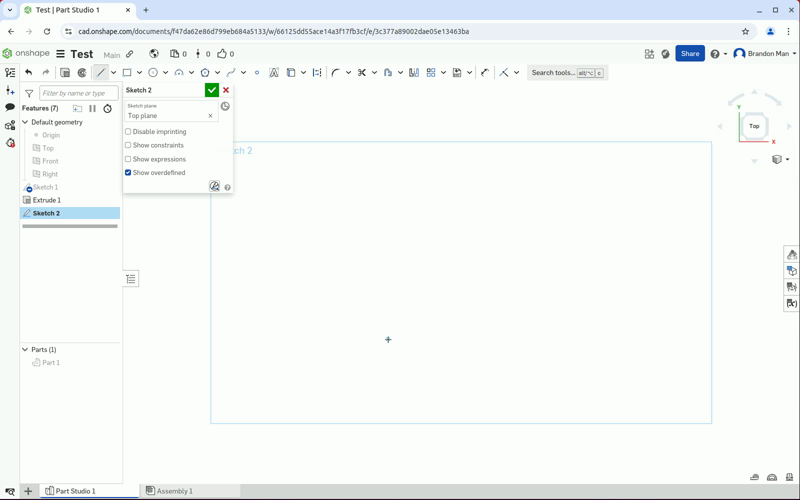
mouse_move(461, 339)
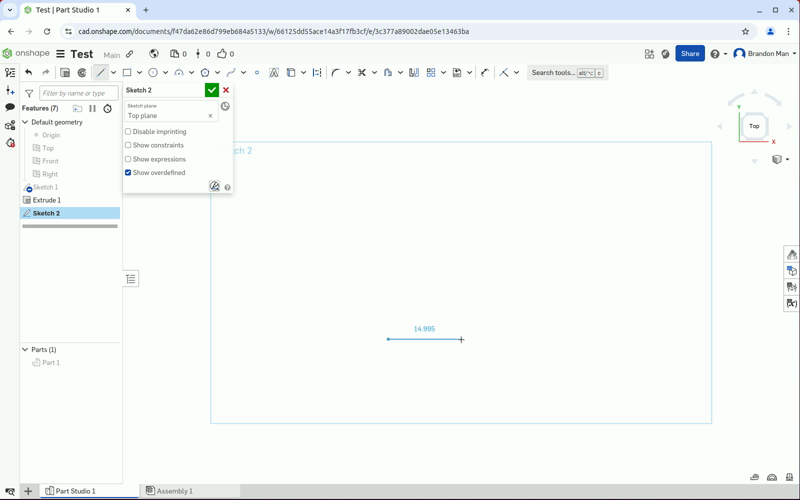
click(461, 339)
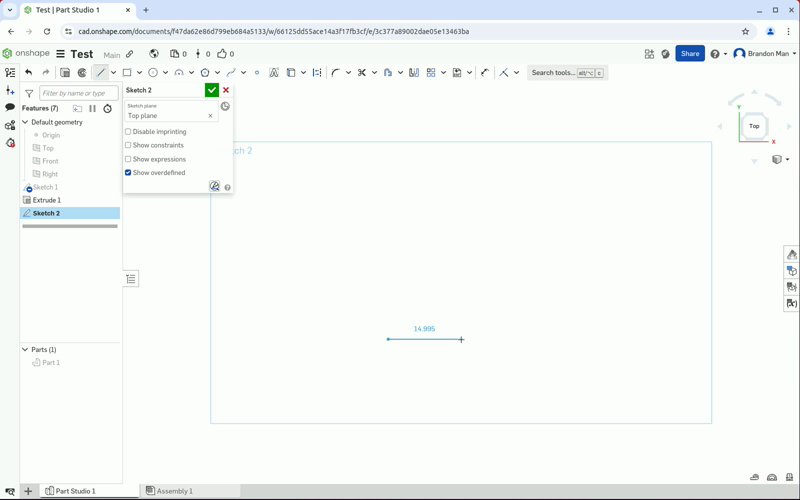
key_up(shift)
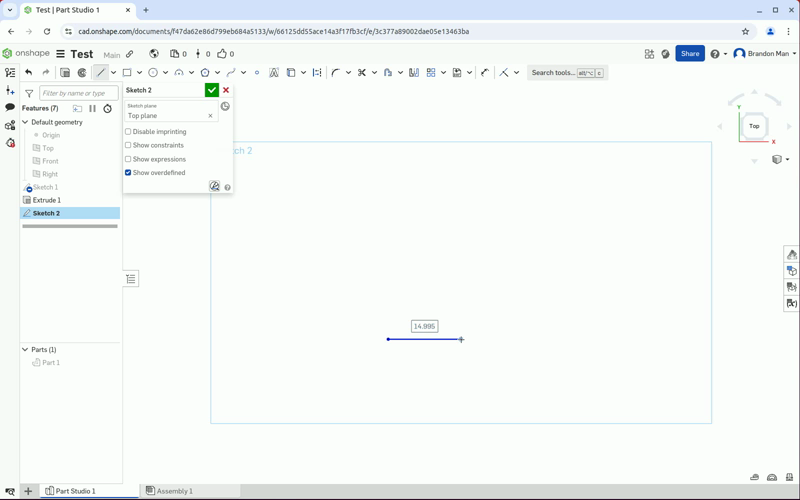
key_down(shift)
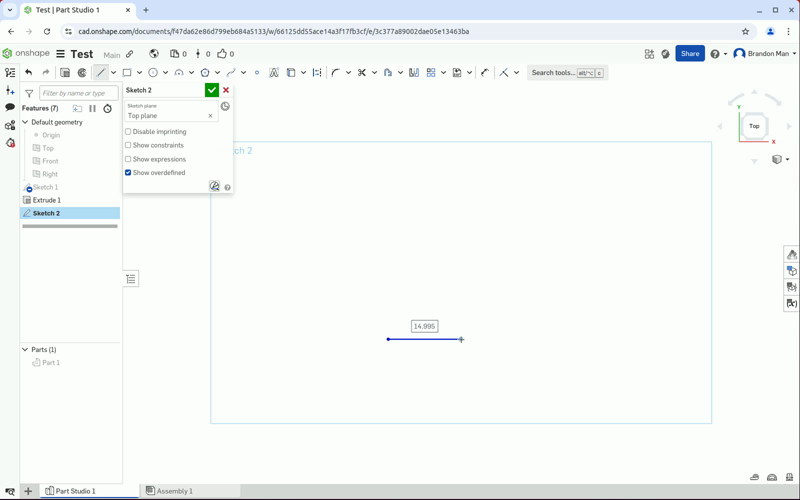
mouse_move(491, 339)
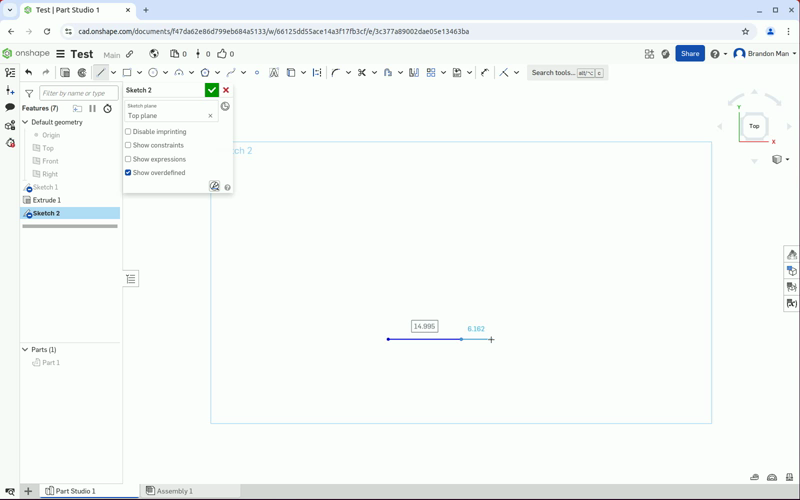
mouse_move(461, 294)
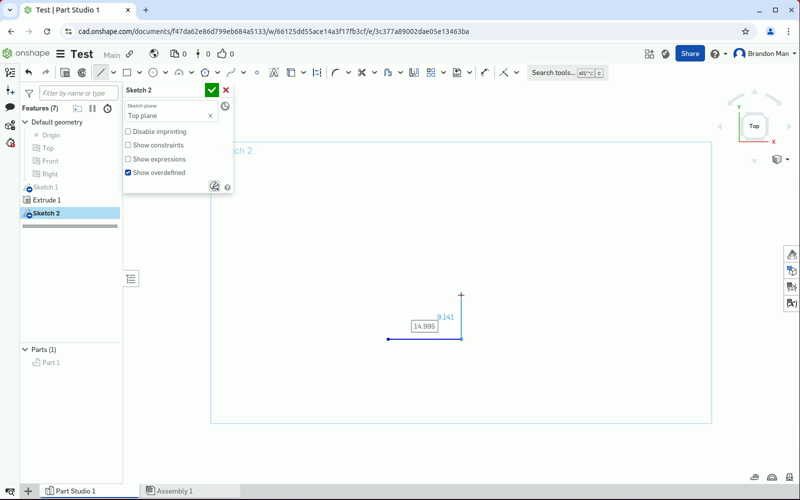
click(461, 294)
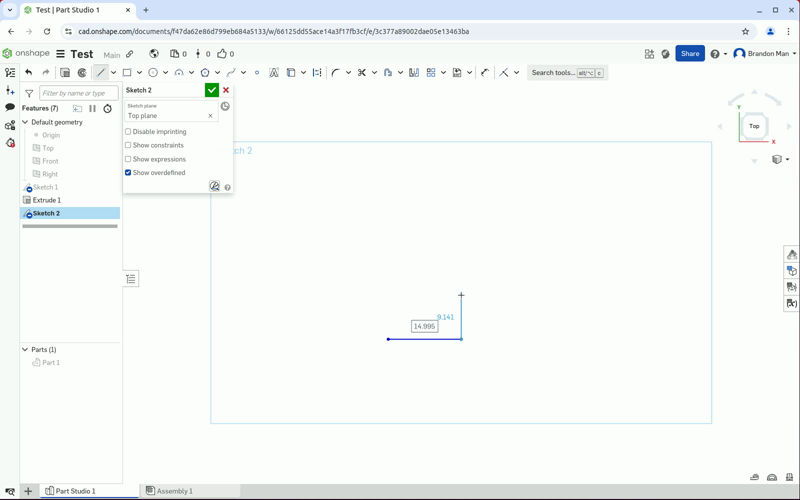
key_up(shift)
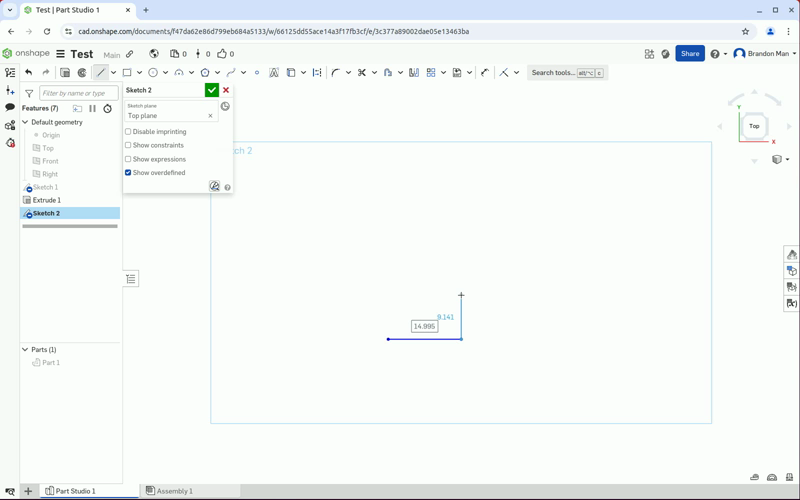
key_down(shift)
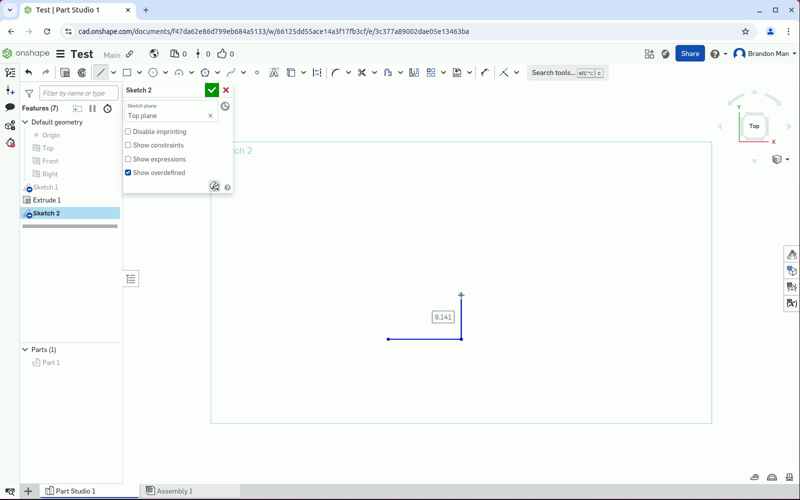
mouse_move(388, 294)
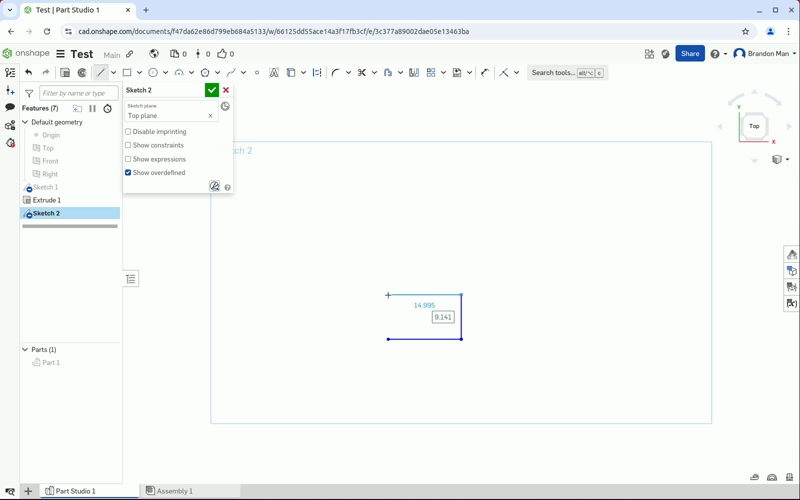
click(388, 294)
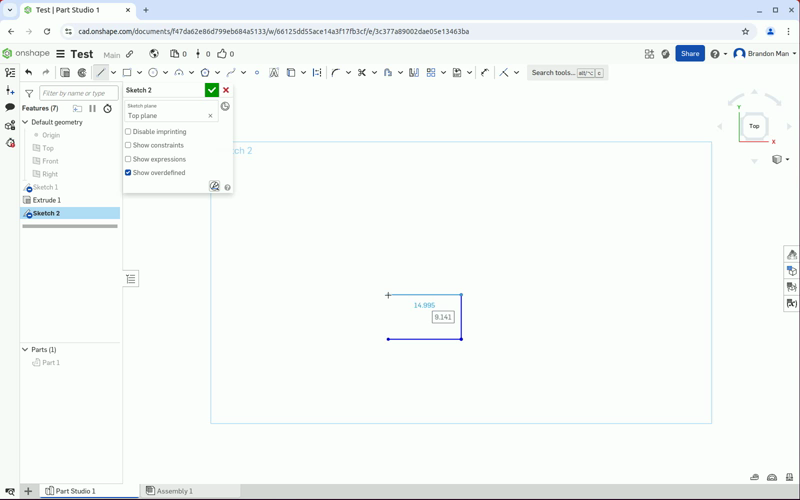
key_up(shift)
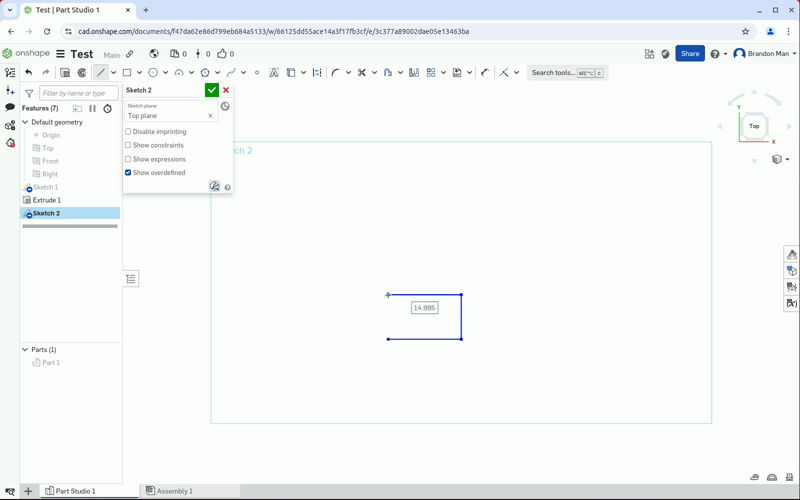
mouse_move(418, 294)
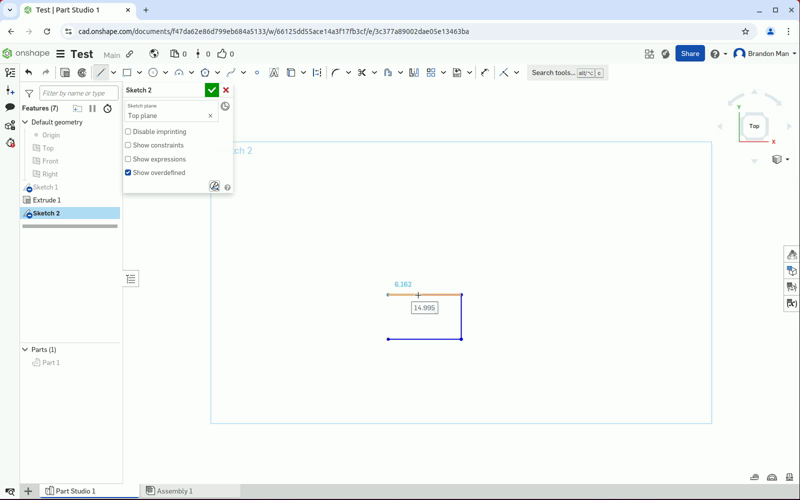
key_down(shift)
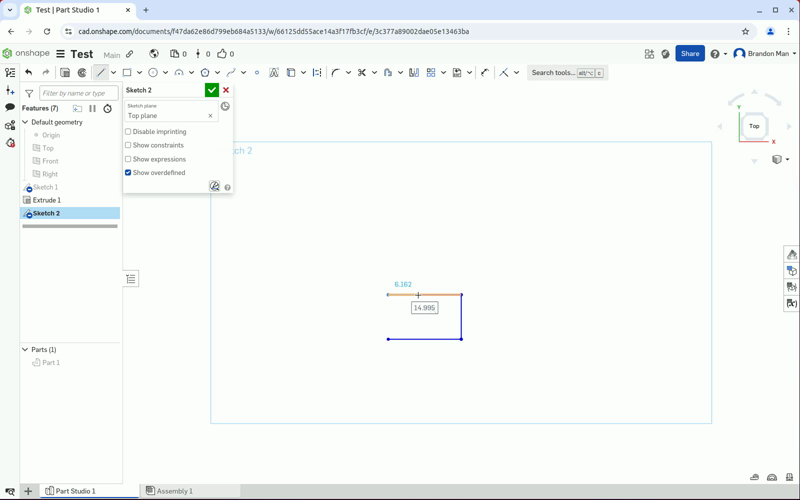
mouse_move(388, 339)
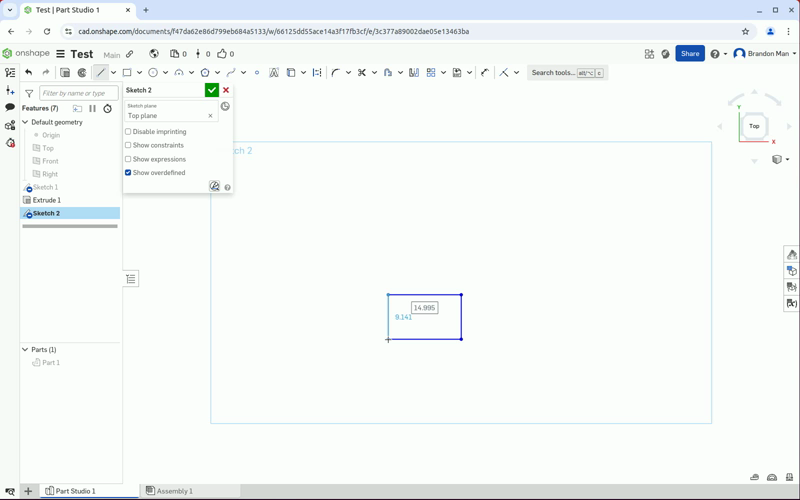
key_up(shift)
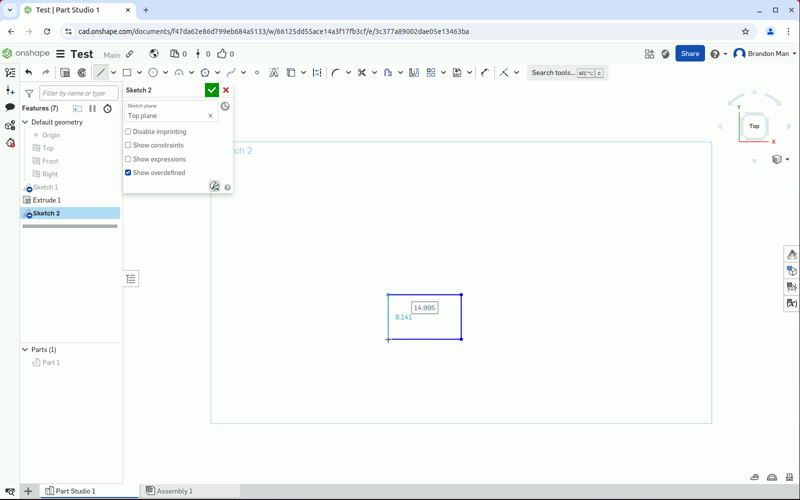
click(388, 339)
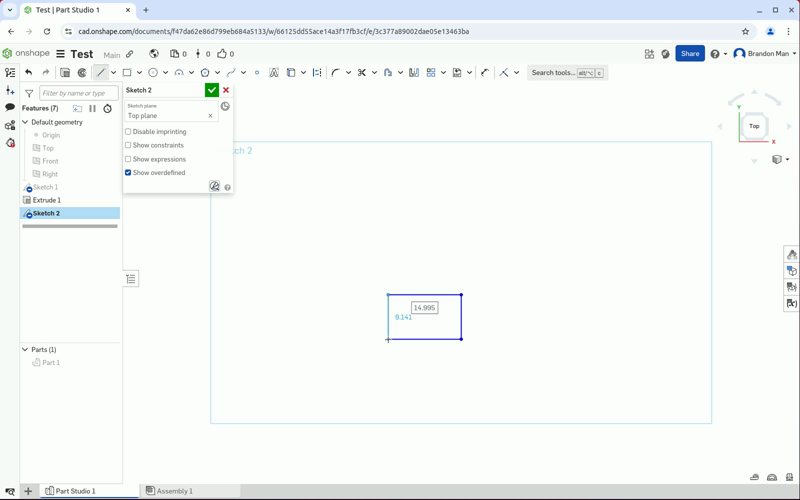
key(esc)
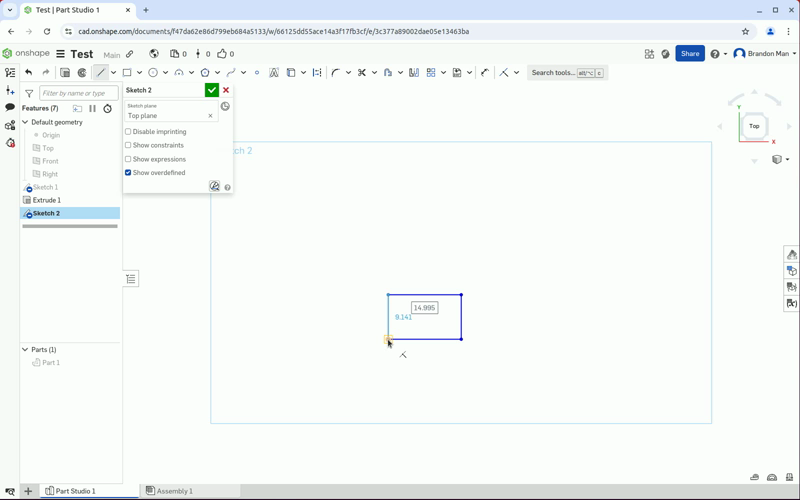
mouse_move(428, 298)
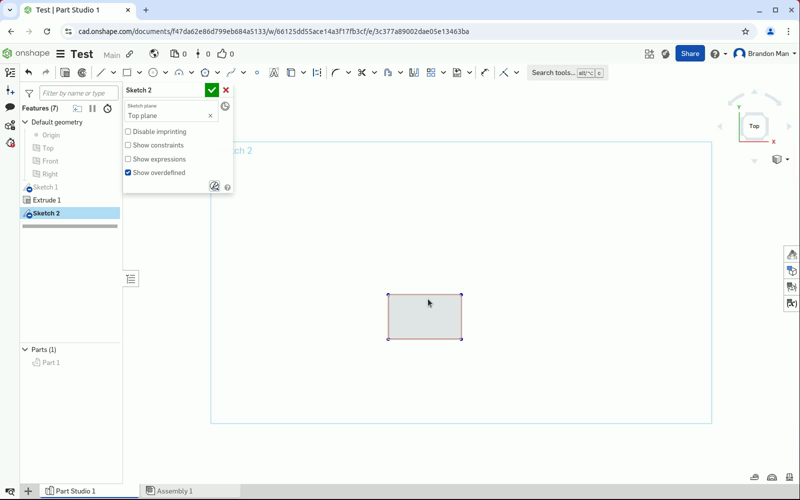
click(428, 298)
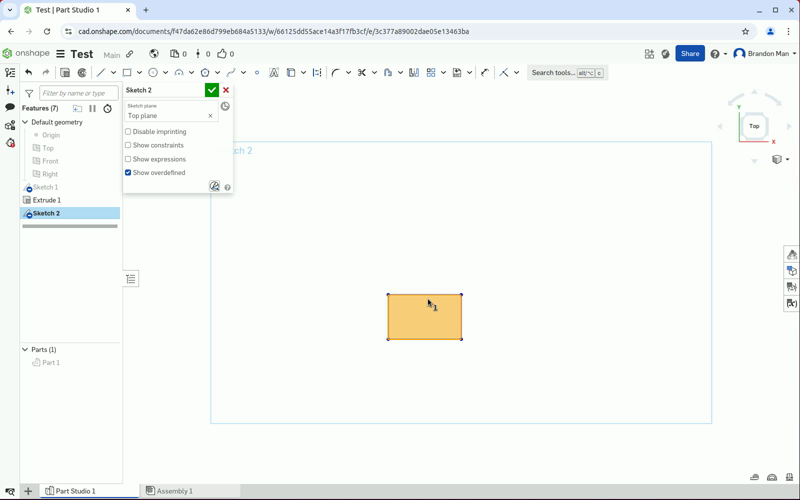
mouse_move(73, 352)
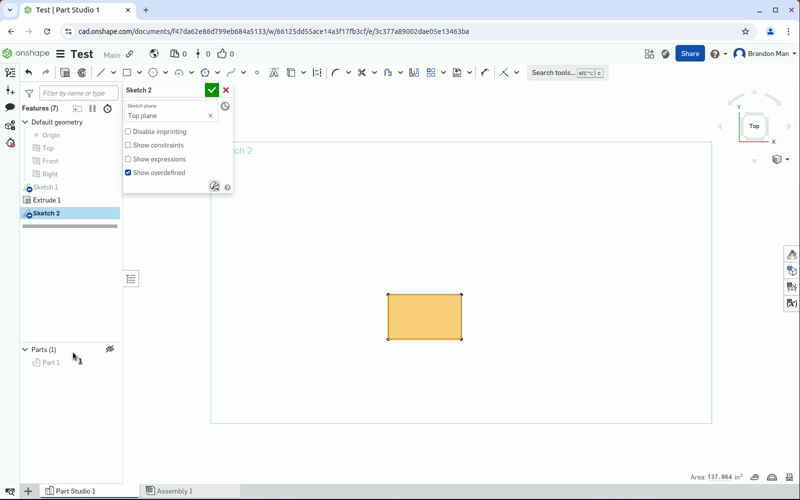
key(shift+y)
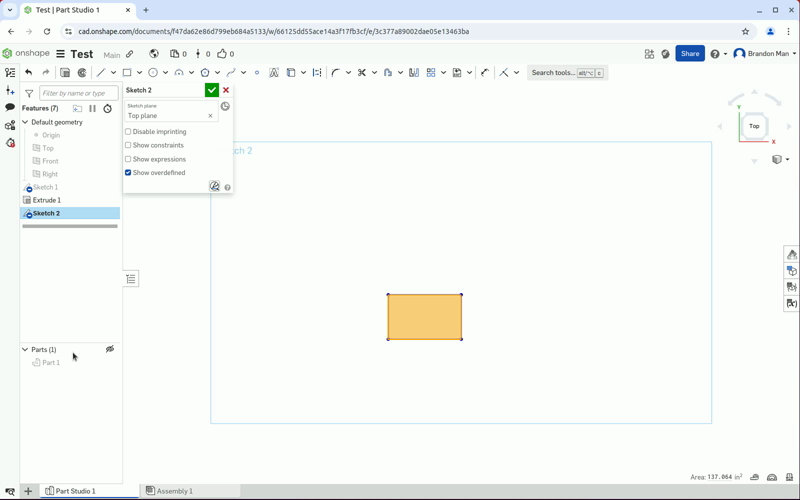
key(shift+e)
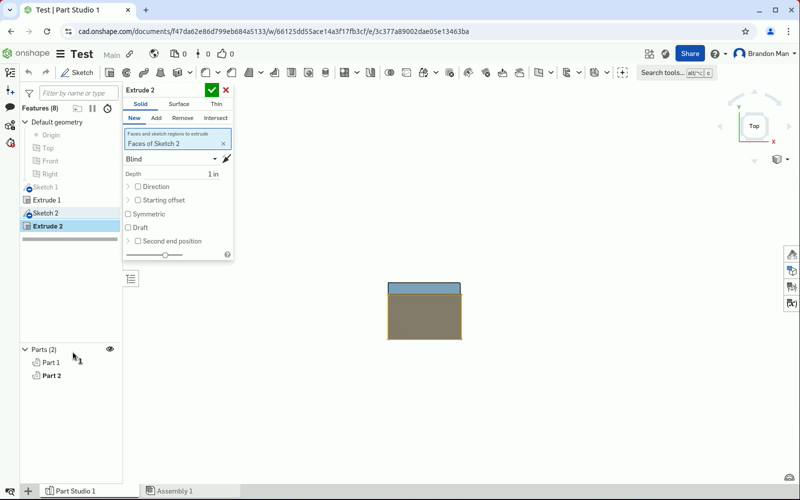
mouse_move(143, 106)
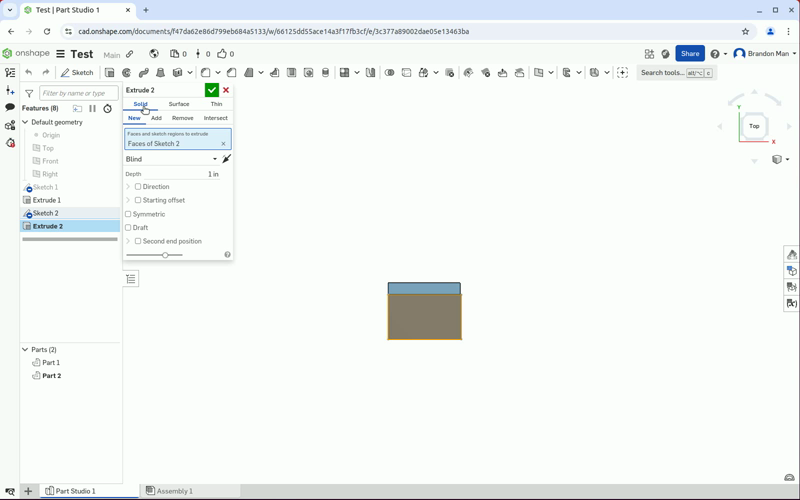
click(143, 106)
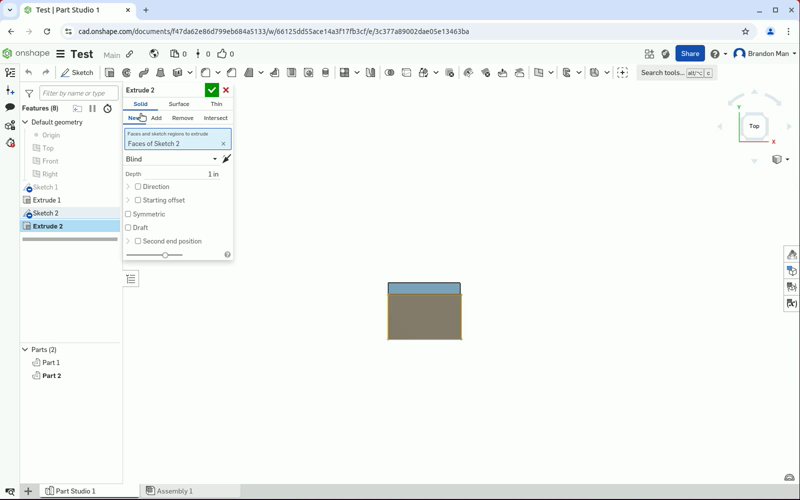
mouse_move(137, 120)
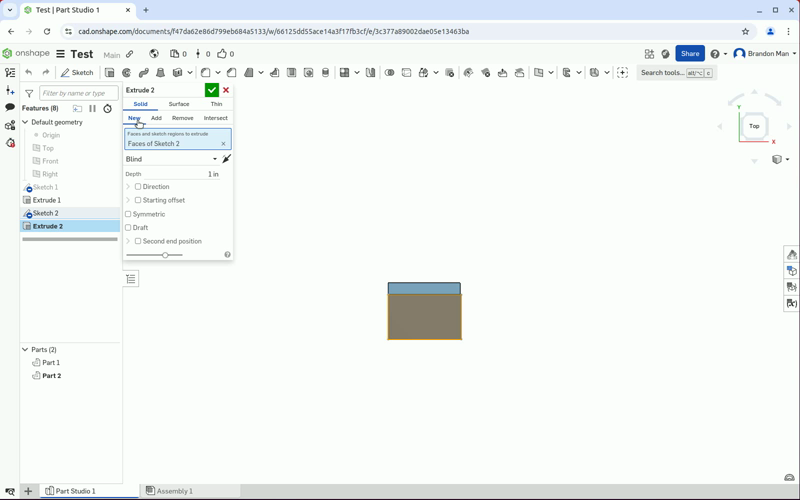
click(137, 120)
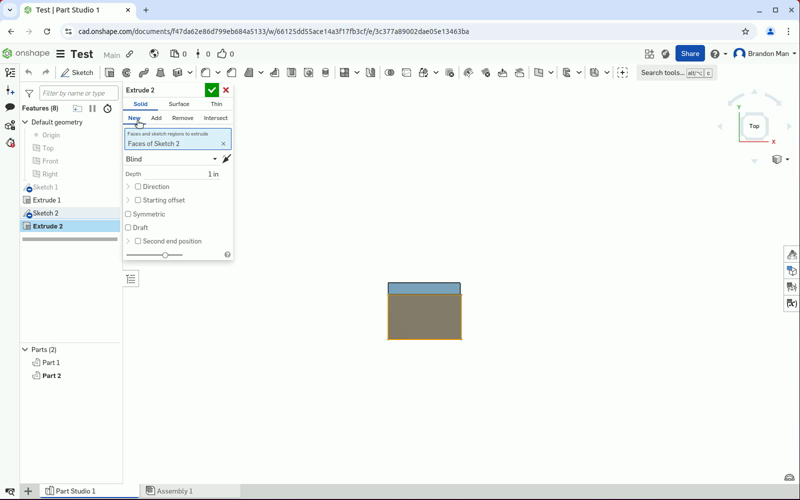
key(tab, 4)
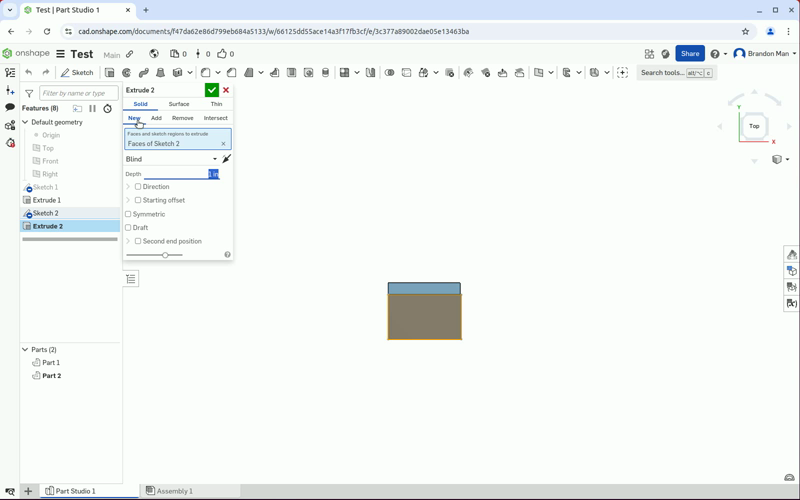
text(4.814)
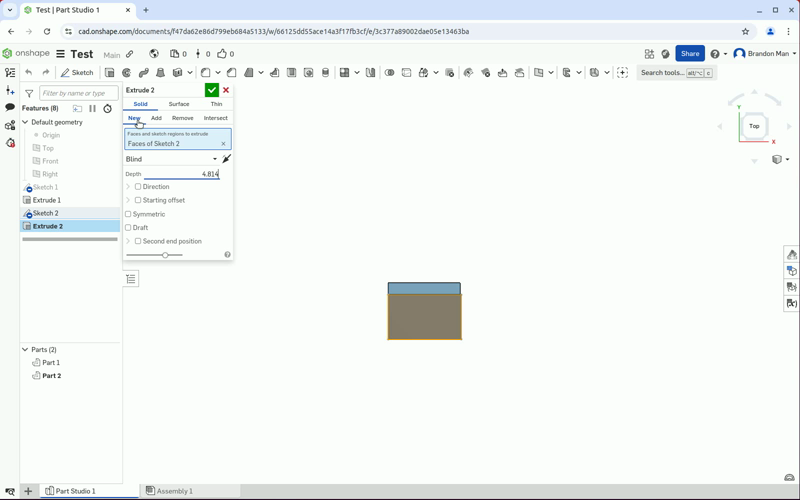
key(enter)
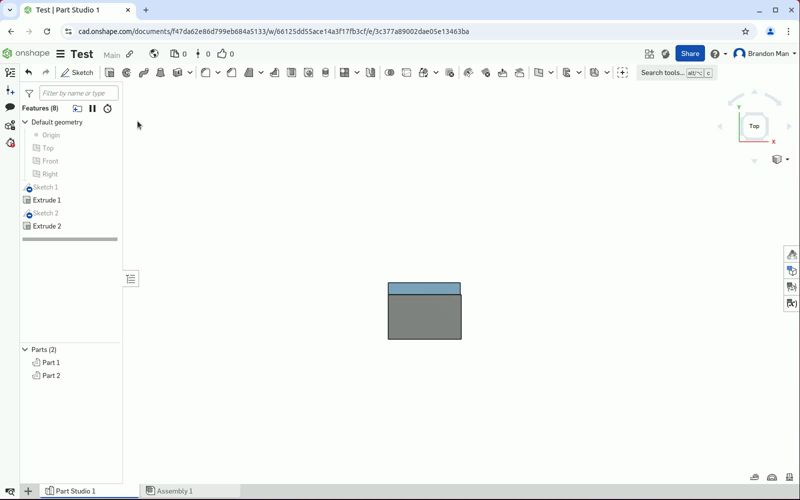
key(shift+h)
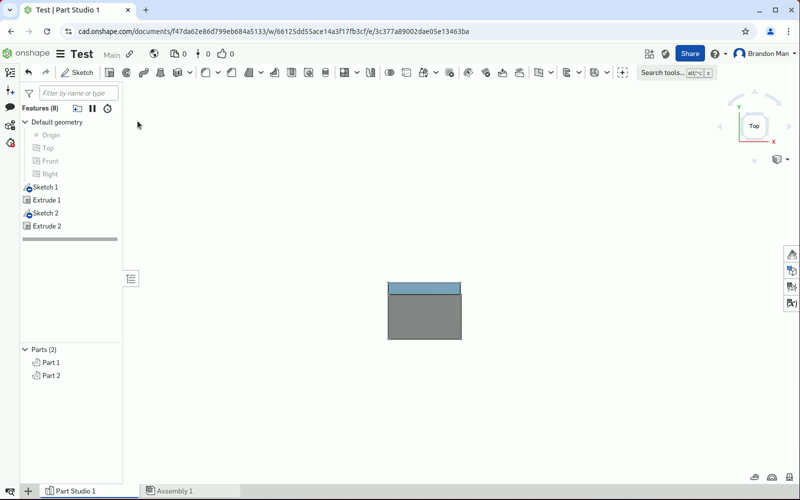
key(shift+h)
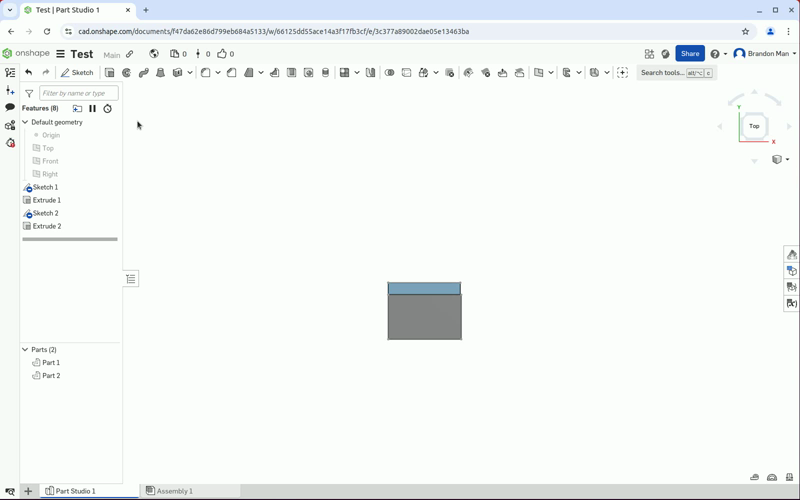
key(shift+7)
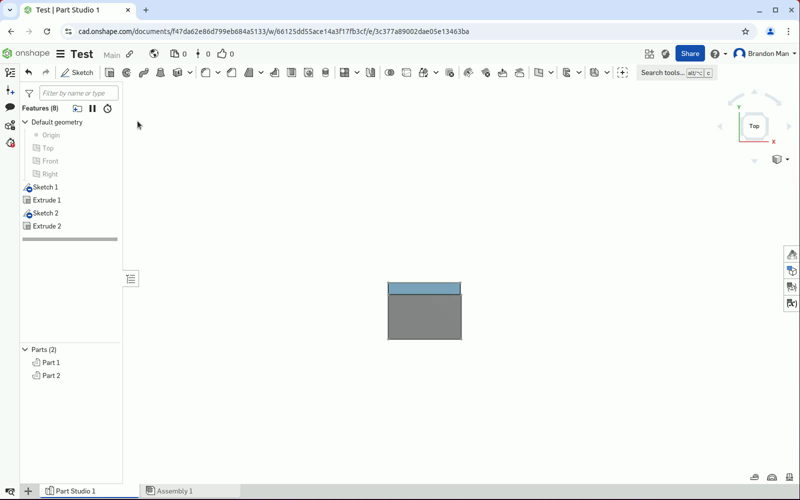
key(up, 3)
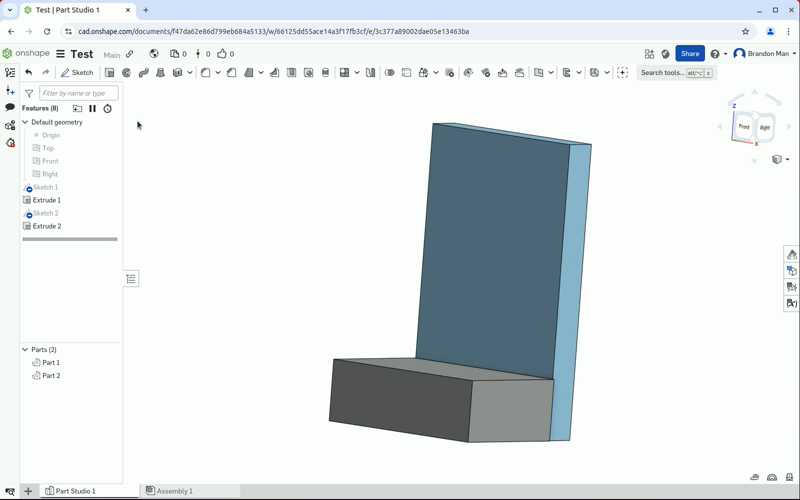
key(left, 3)
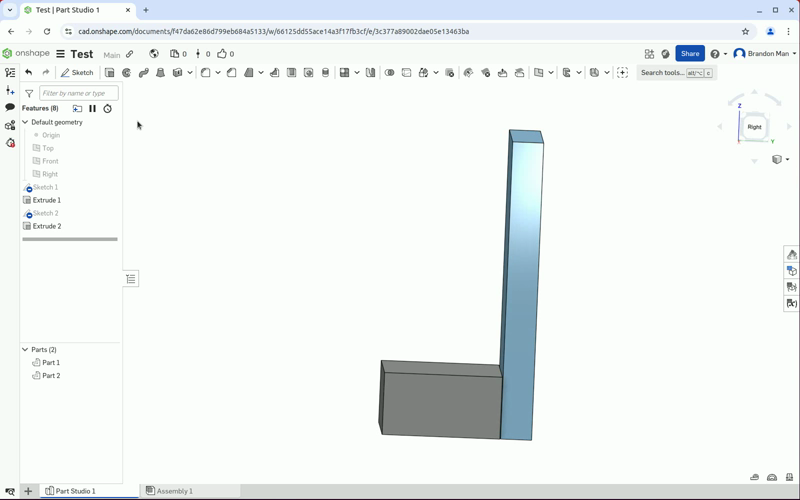
key(right, 3)
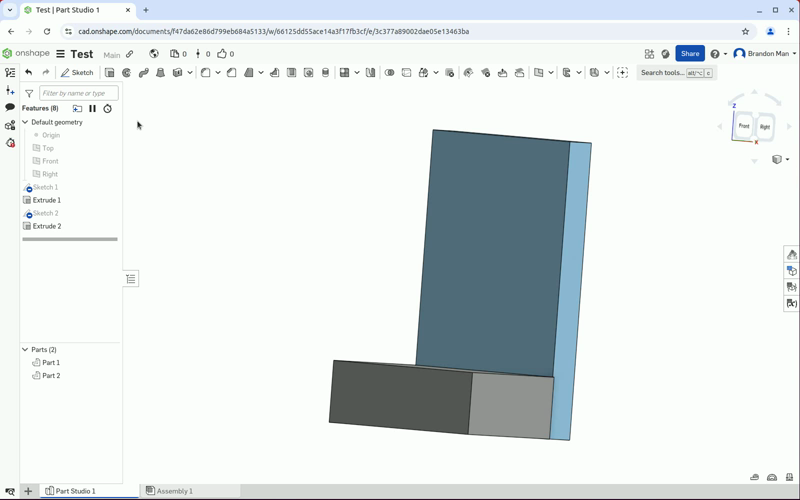
key(down, 3)
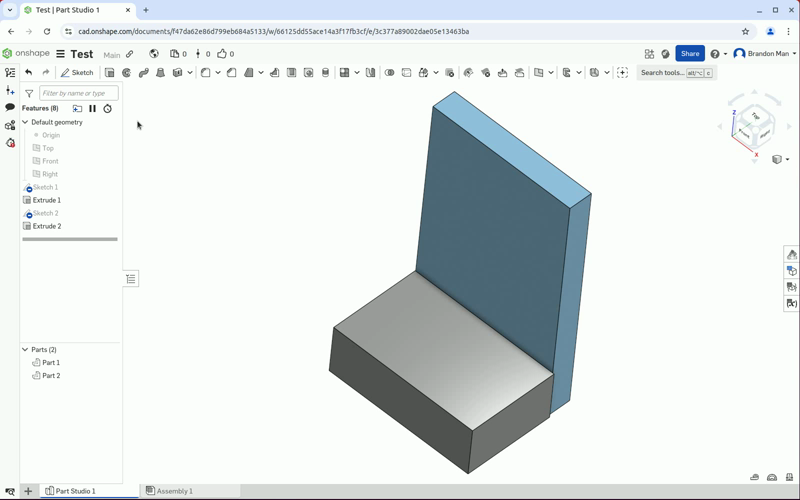
mouse_move(73, 189)
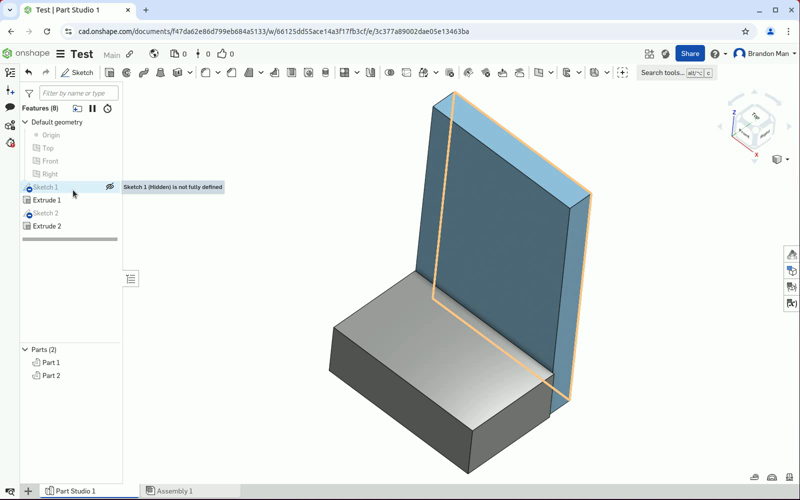
click(73, 189)